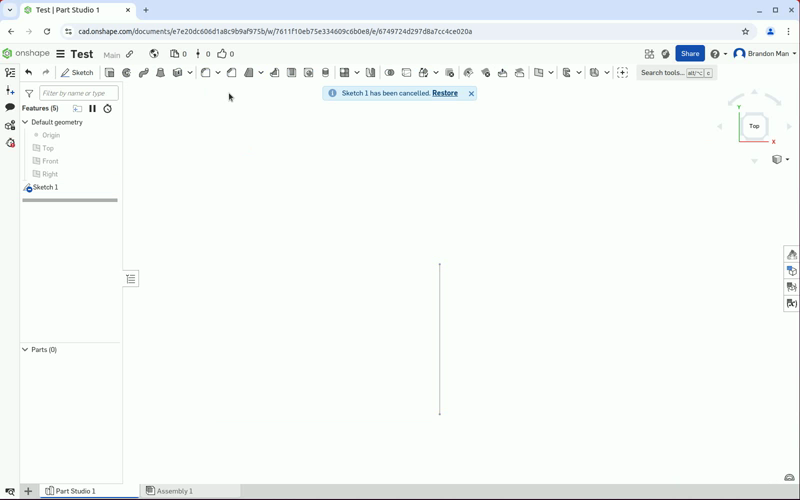
key(shift+h)
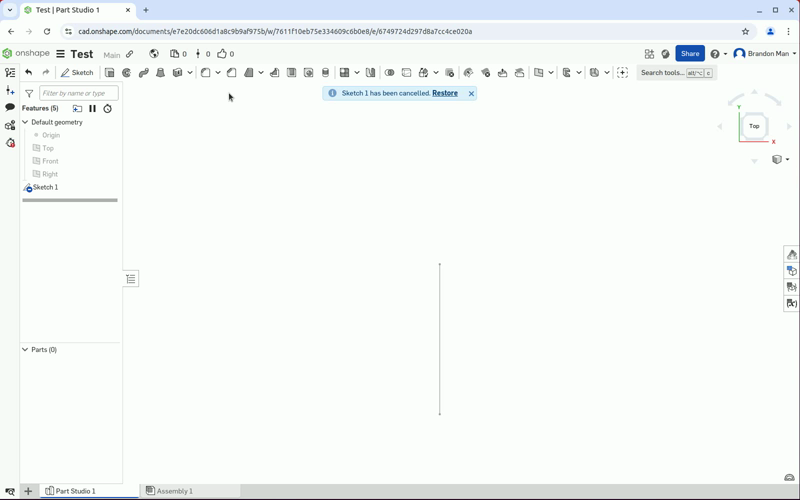
key(shift+s)
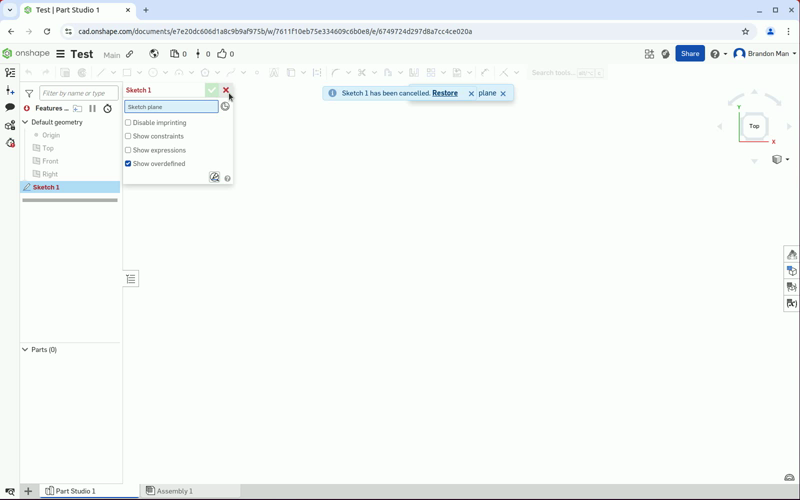
mouse_move(73, 150)
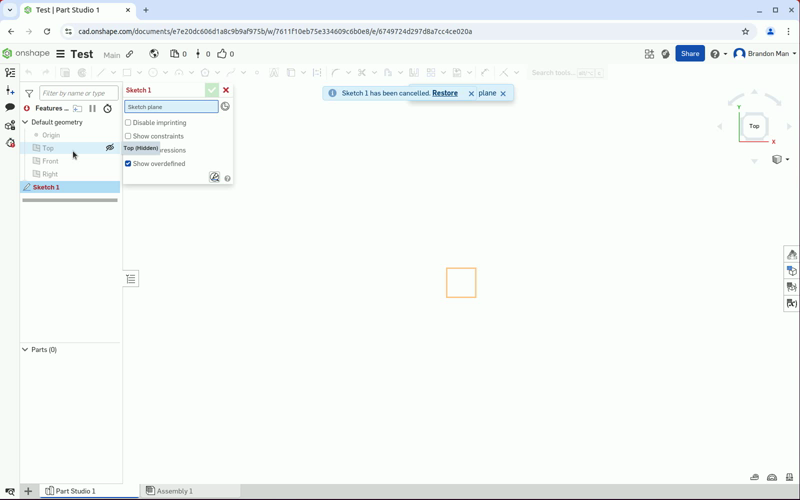
click(73, 150)
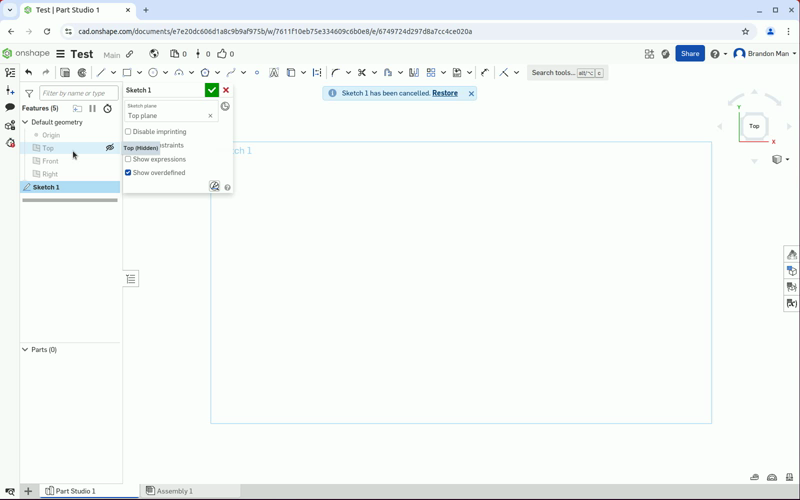
mouse_move(73, 352)
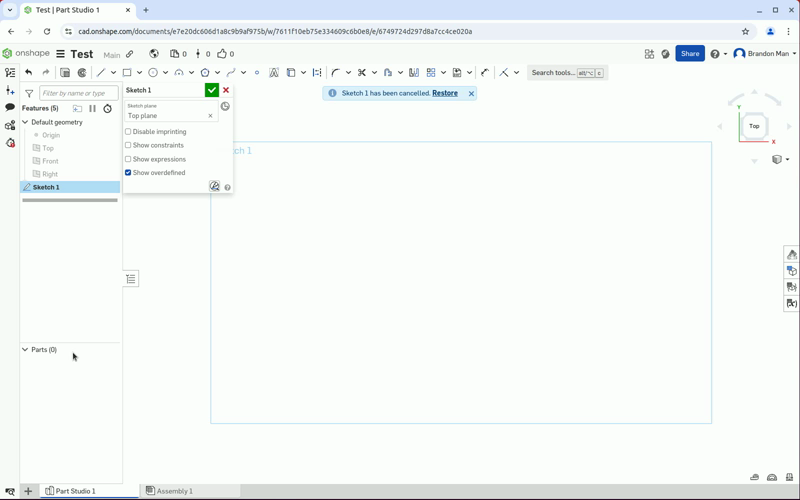
key(y)
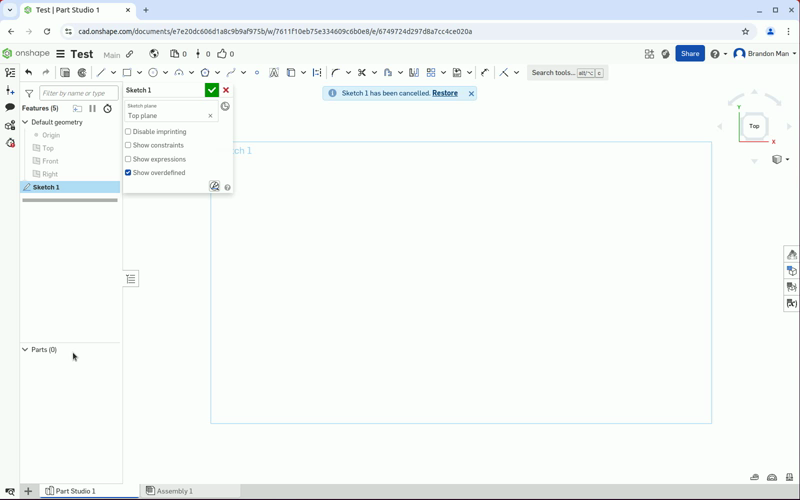
key(c)
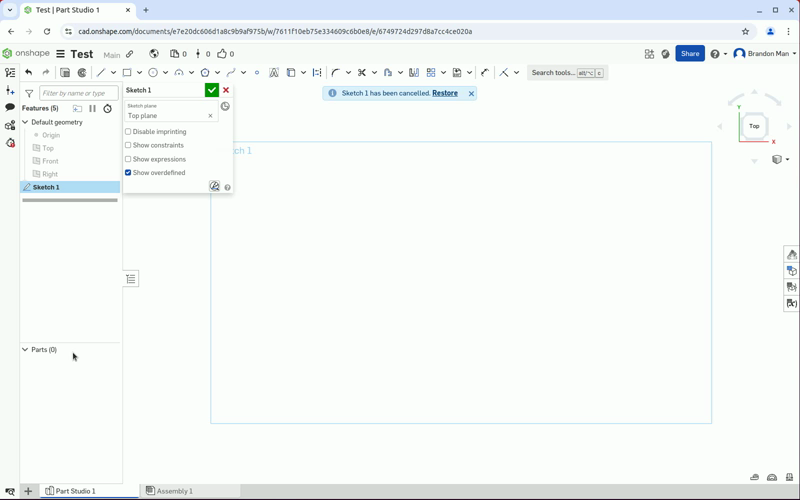
key_down(shift)
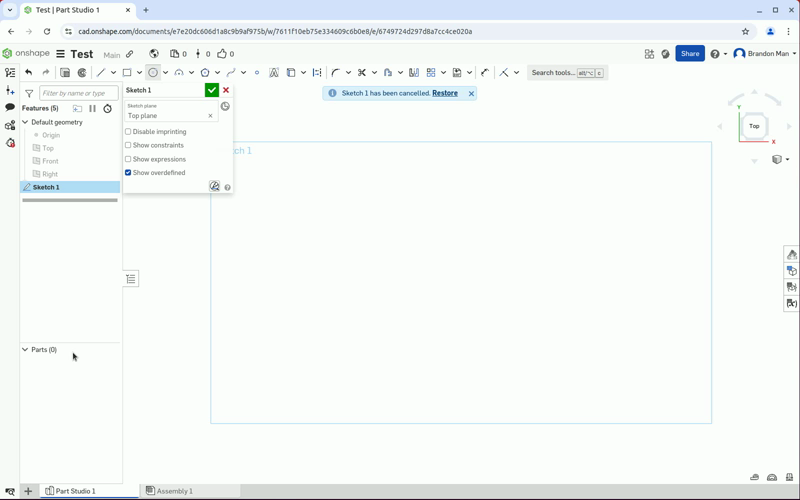
mouse_move(461, 282)
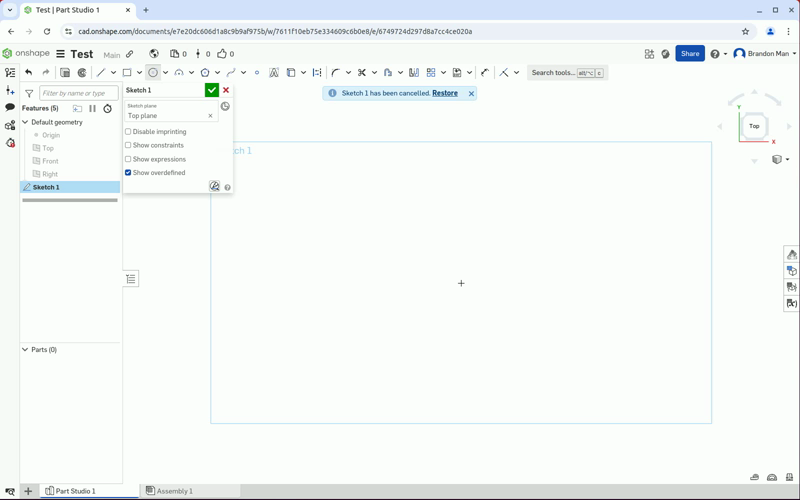
click(461, 282)
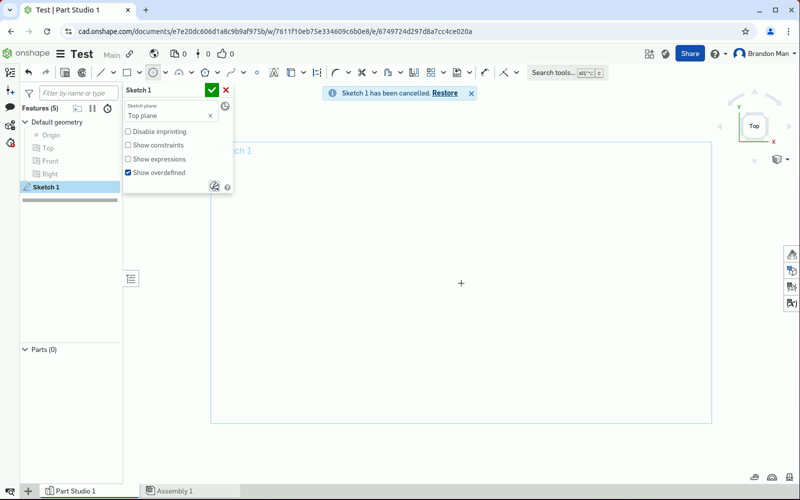
key_up(shift)
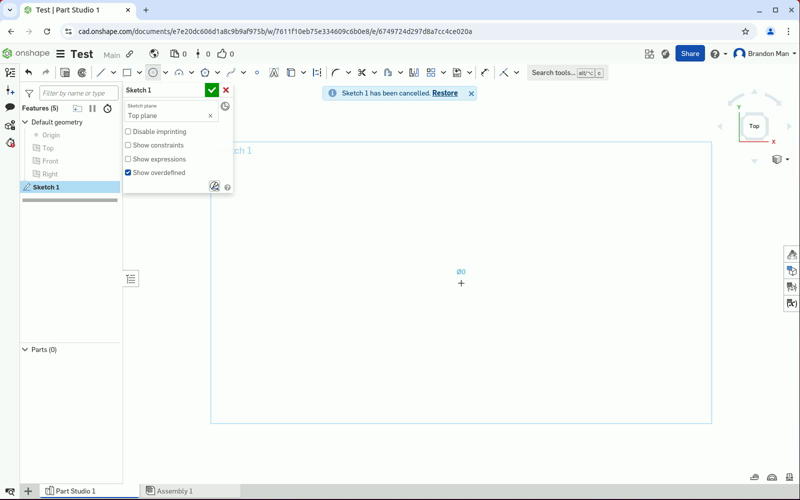
mouse_move(511, 282)
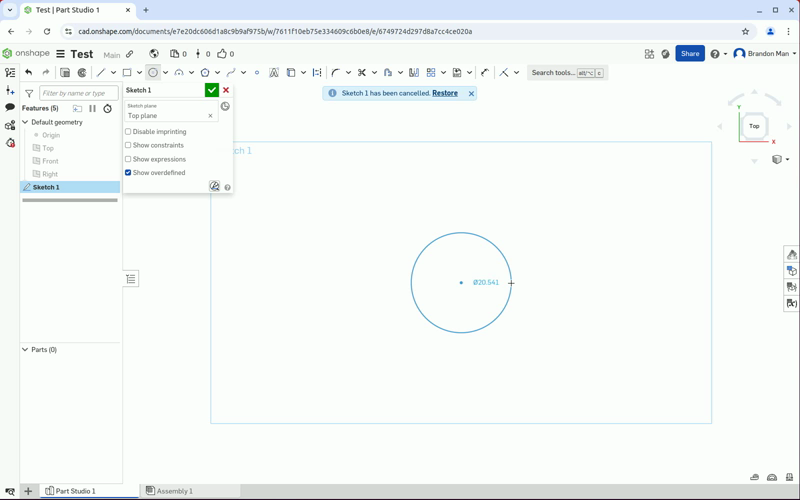
click(511, 282)
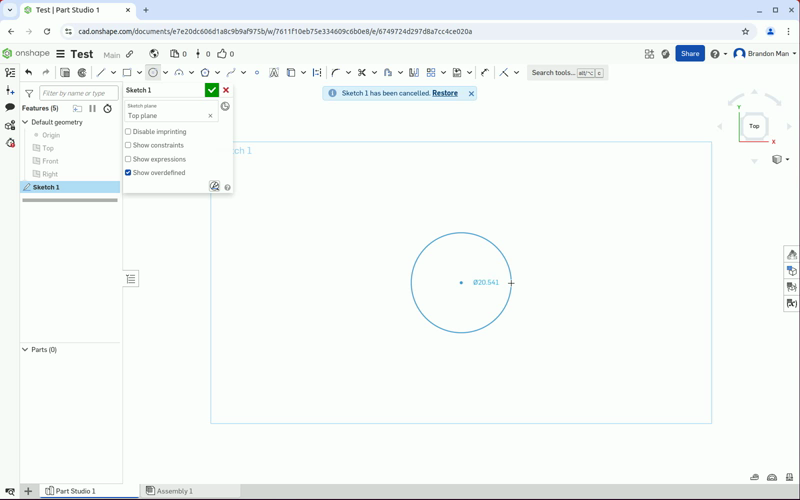
key(esc)
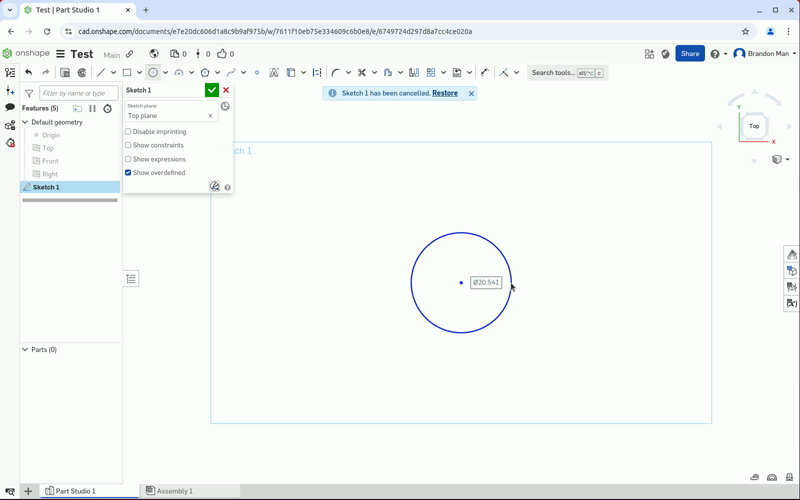
key(c)
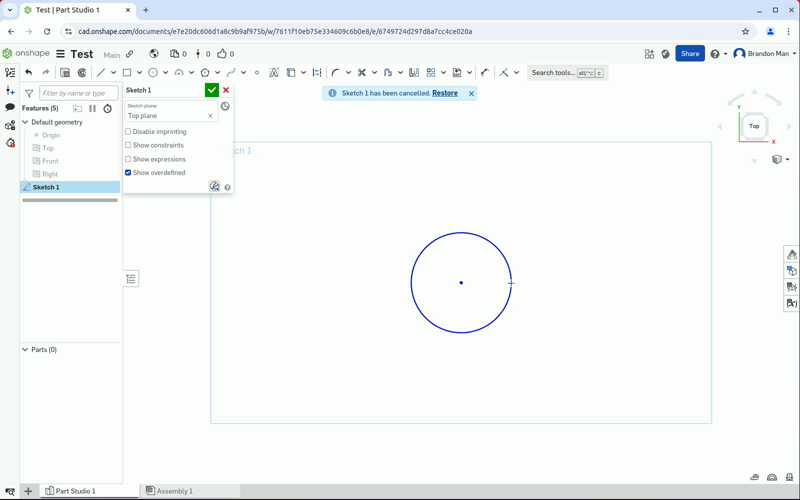
key_down(shift)
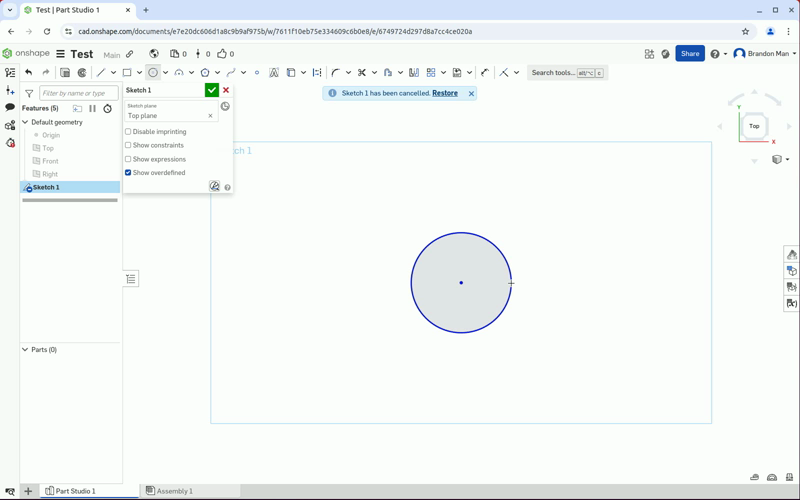
mouse_move(461, 282)
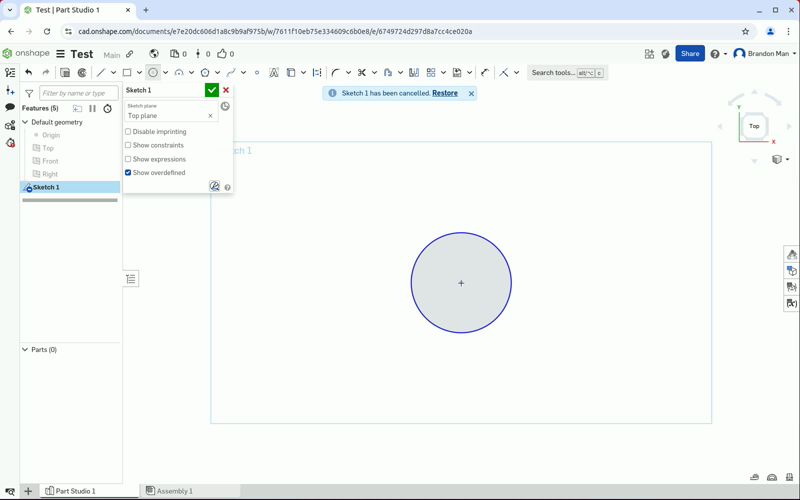
click(461, 282)
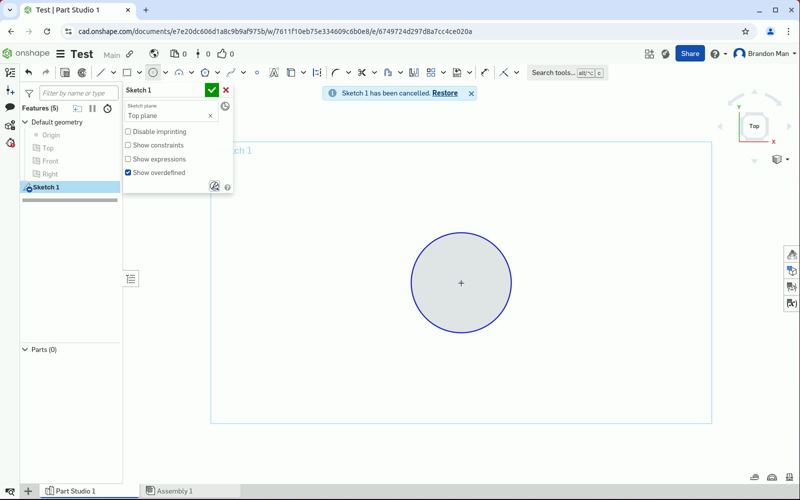
key_up(shift)
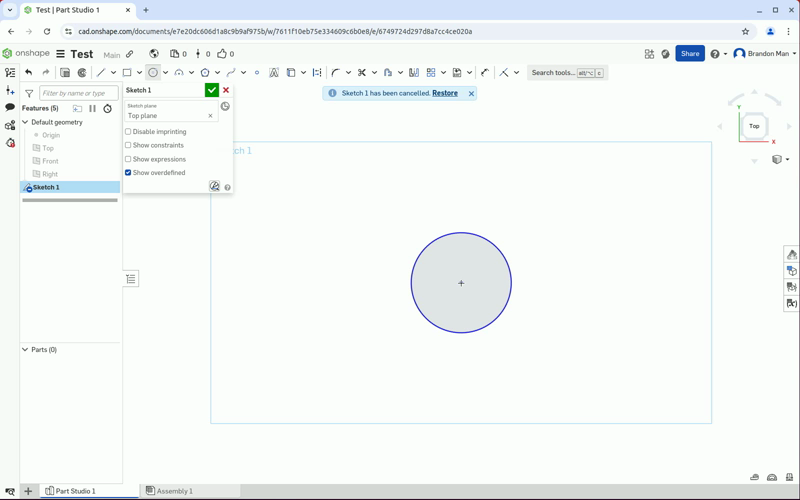
mouse_move(501, 282)
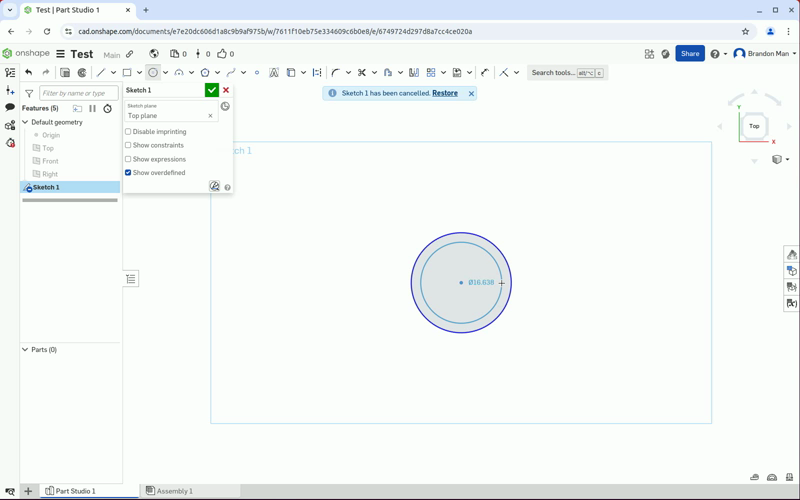
click(501, 282)
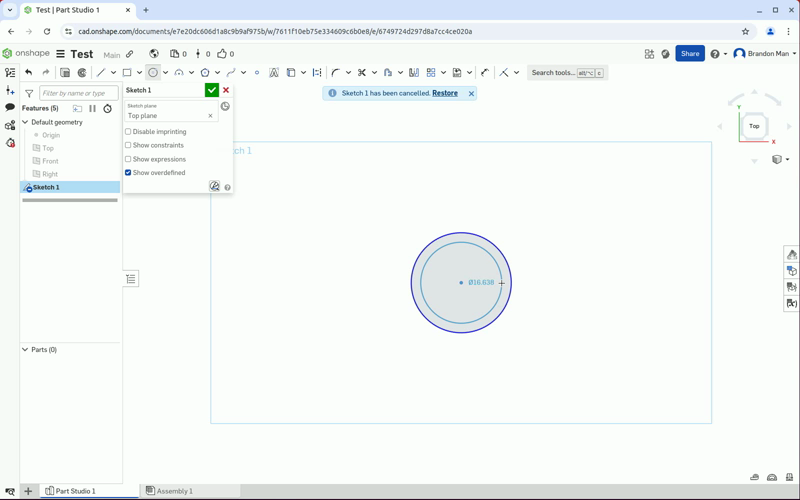
key(esc)
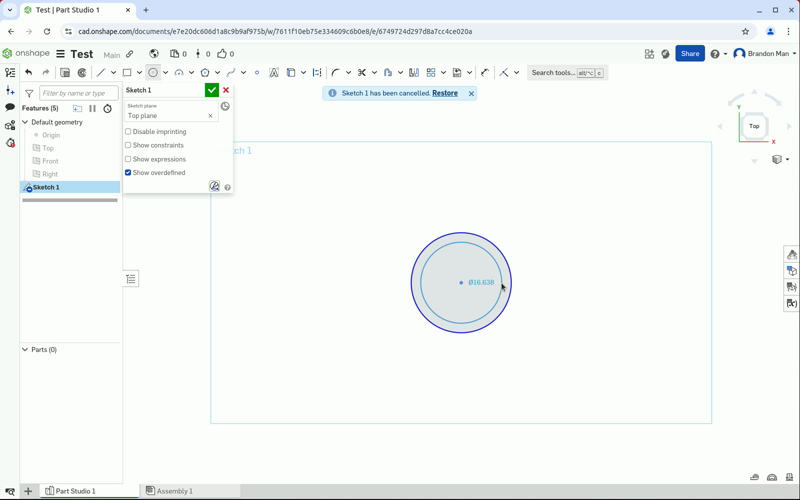
mouse_move(442, 242)
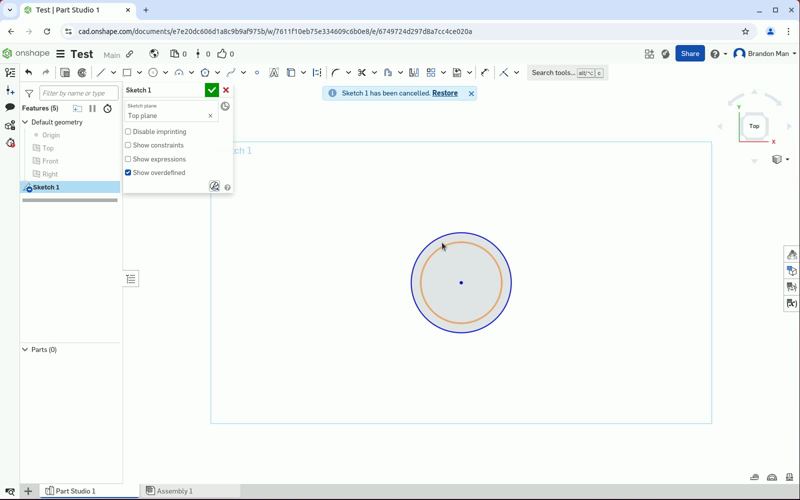
click(442, 242)
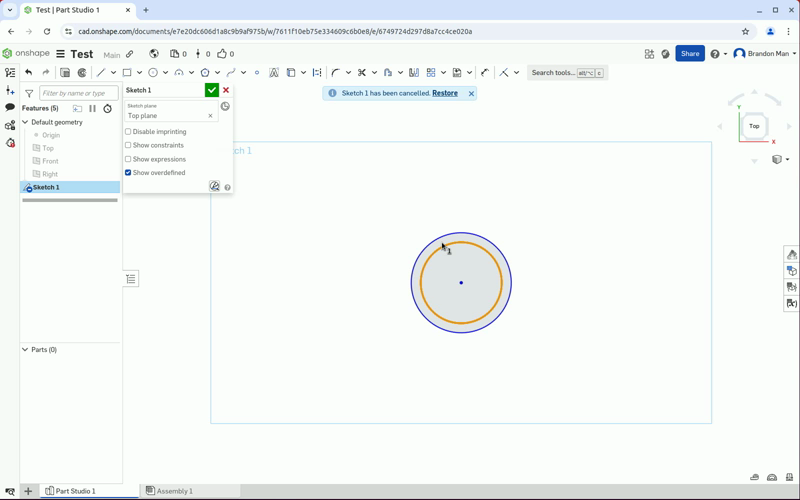
mouse_move(73, 352)
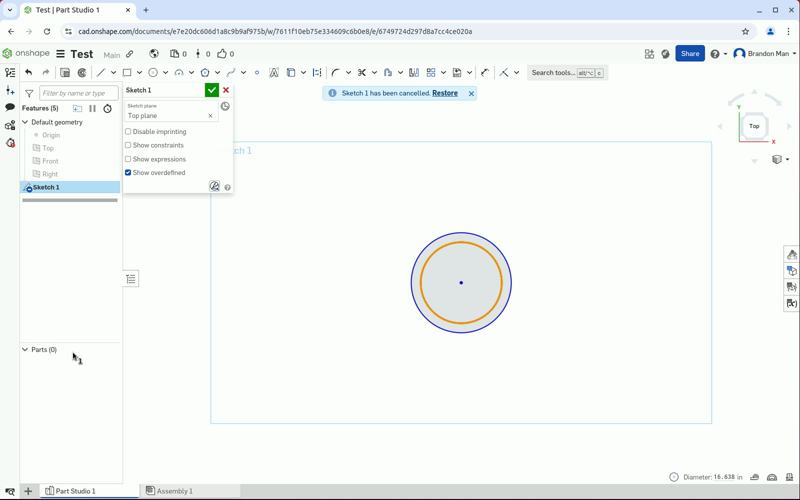
key(shift+y)
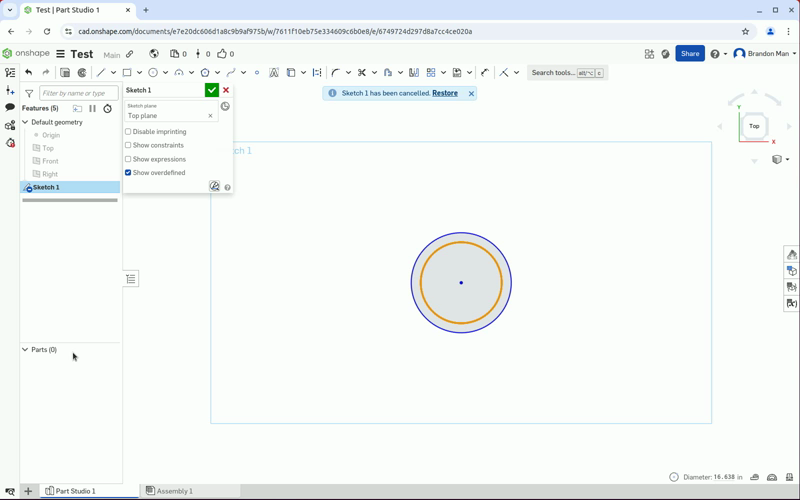
key(shift+e)
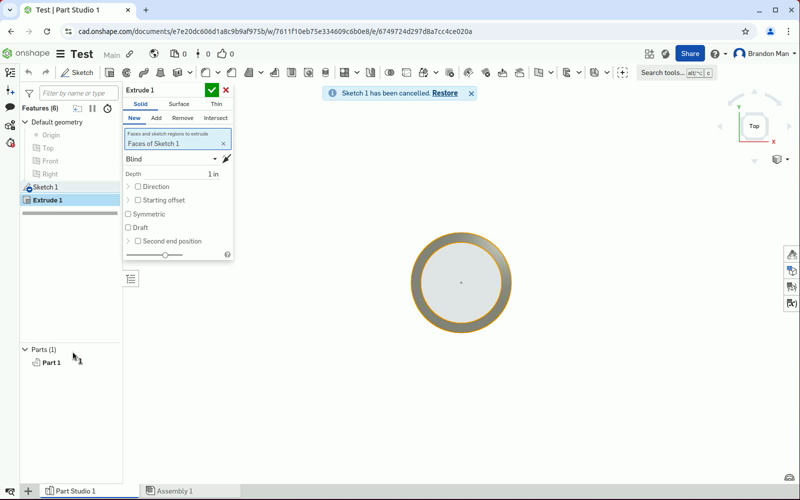
mouse_move(143, 106)
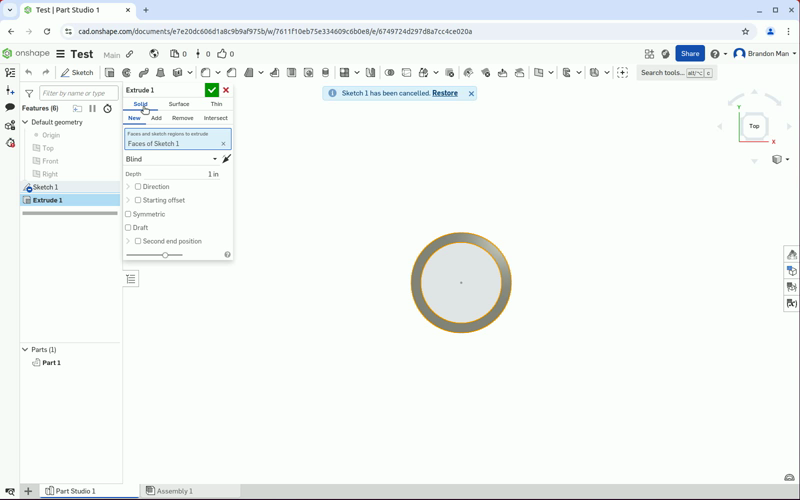
click(143, 106)
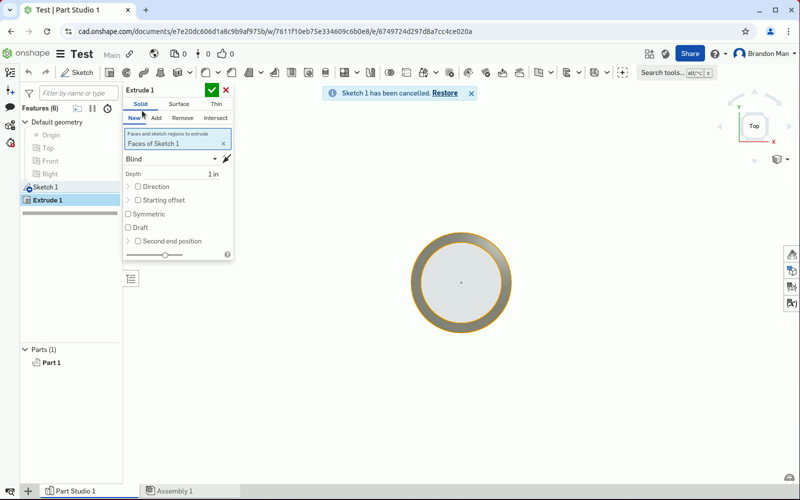
mouse_move(137, 120)
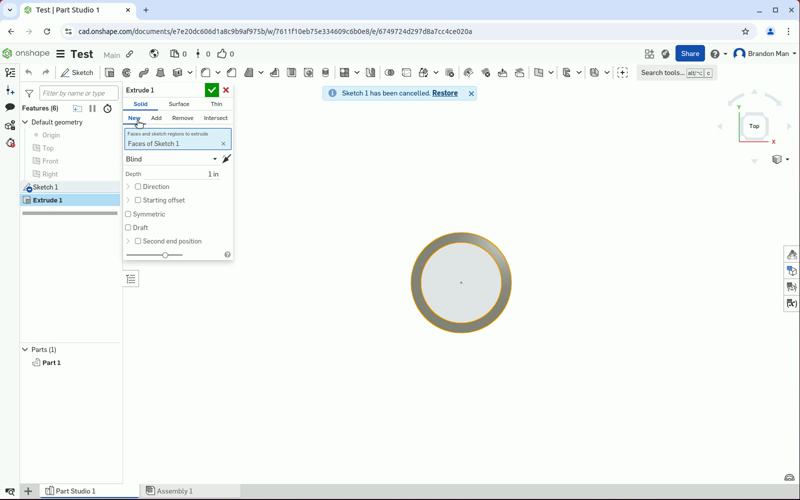
click(137, 120)
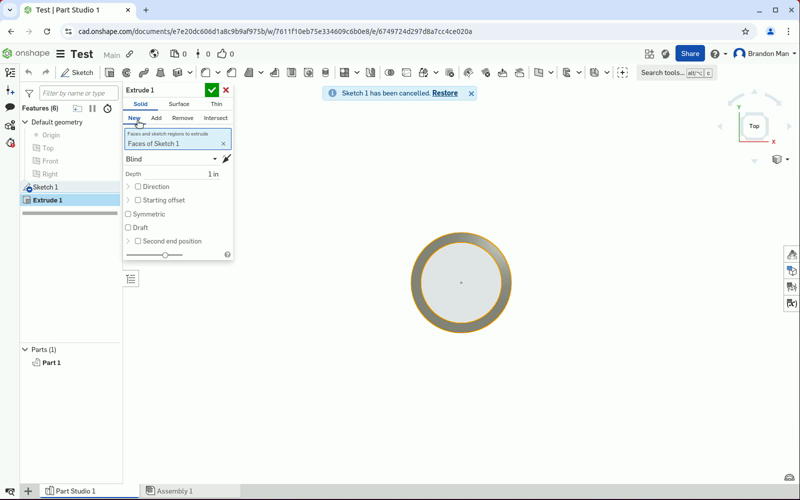
key(tab, 4)
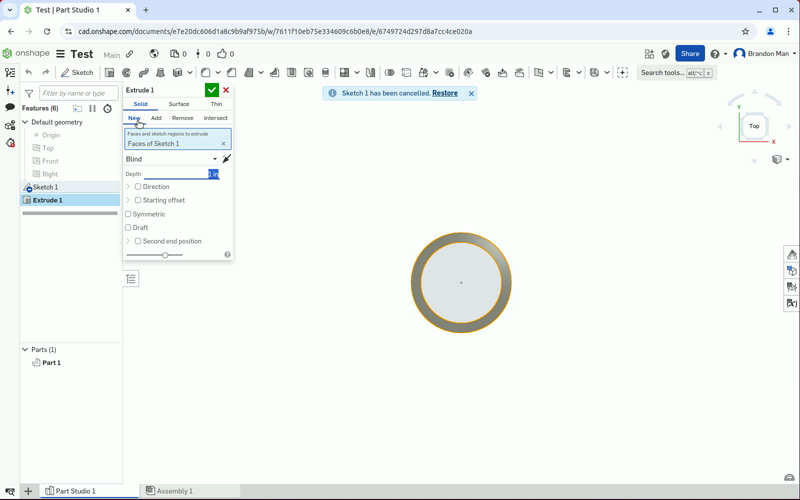
text(-3.611)
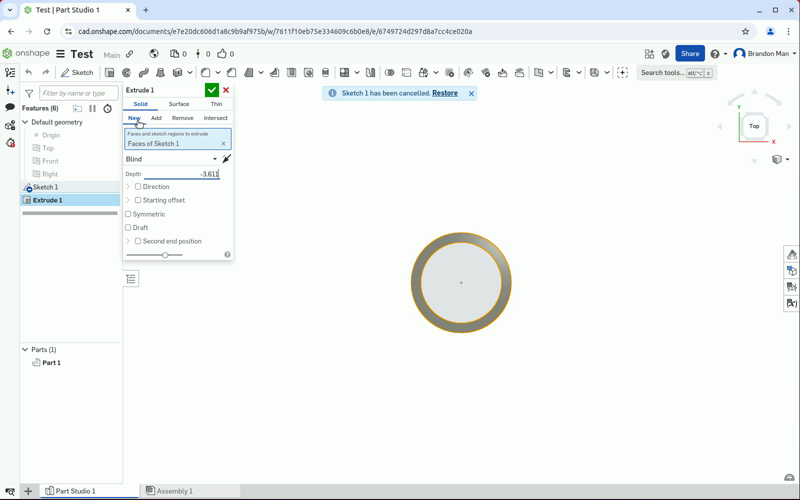
key(enter)
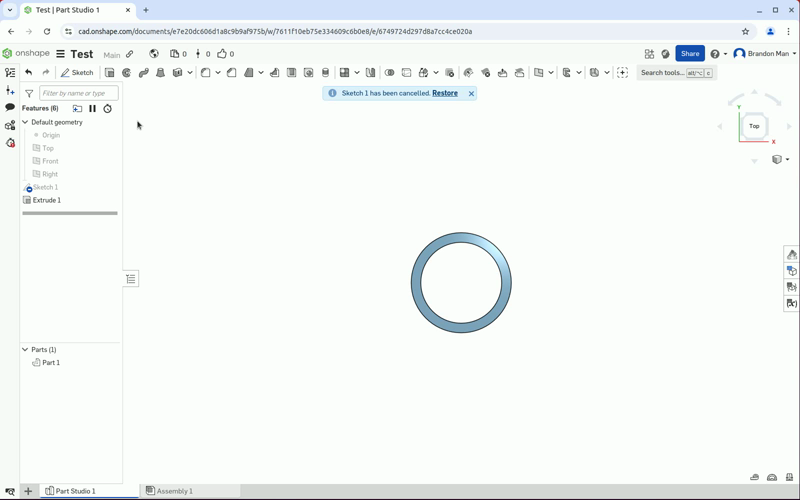
key(shift+h)
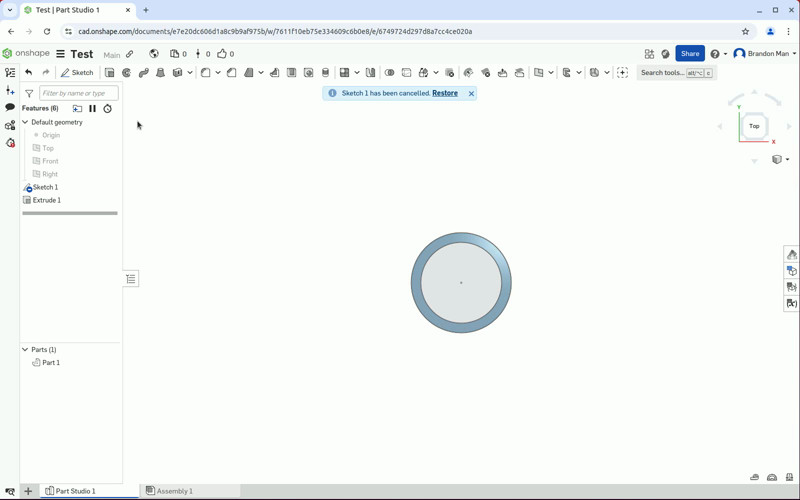
key(shift+h)
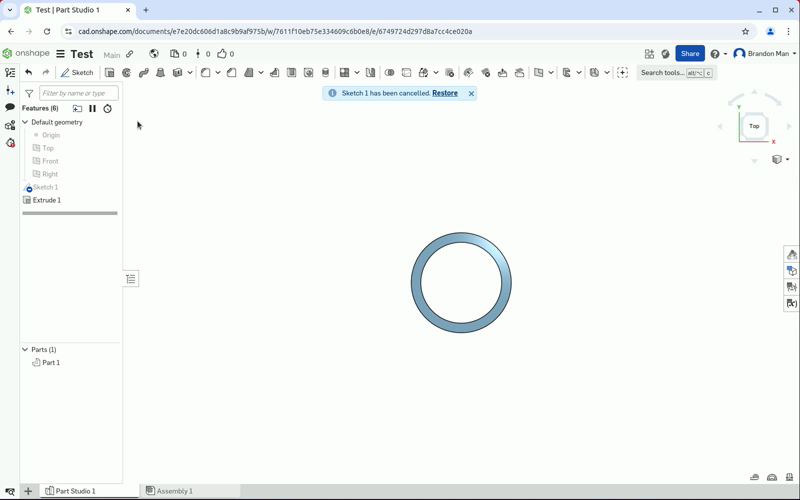
mouse_move(73, 189)
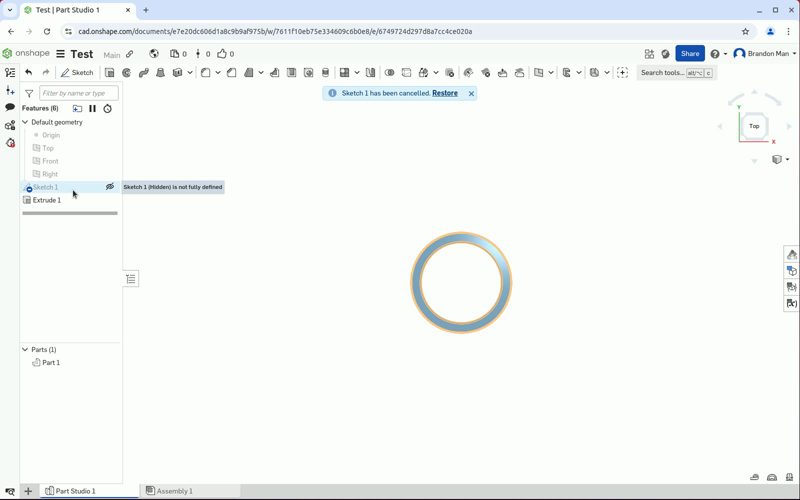
click(73, 189)
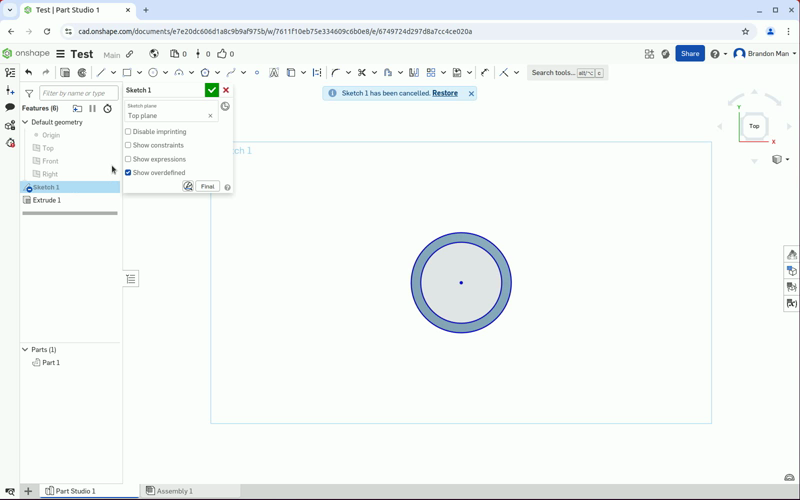
mouse_move(229, 92)
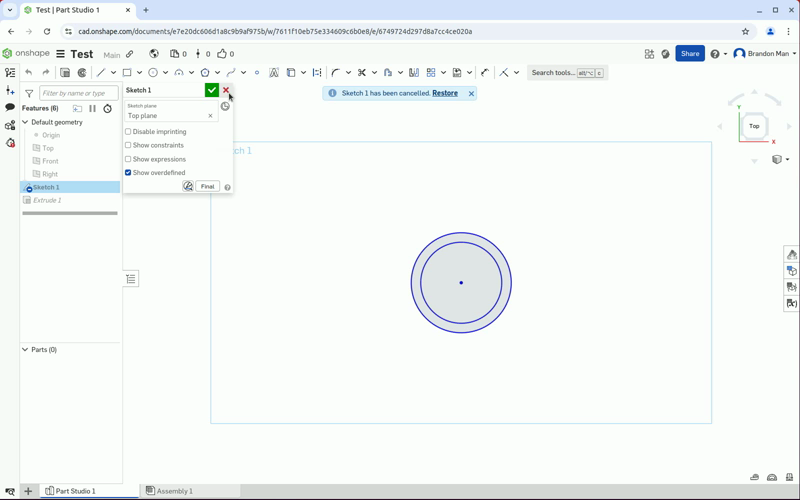
click(229, 92)
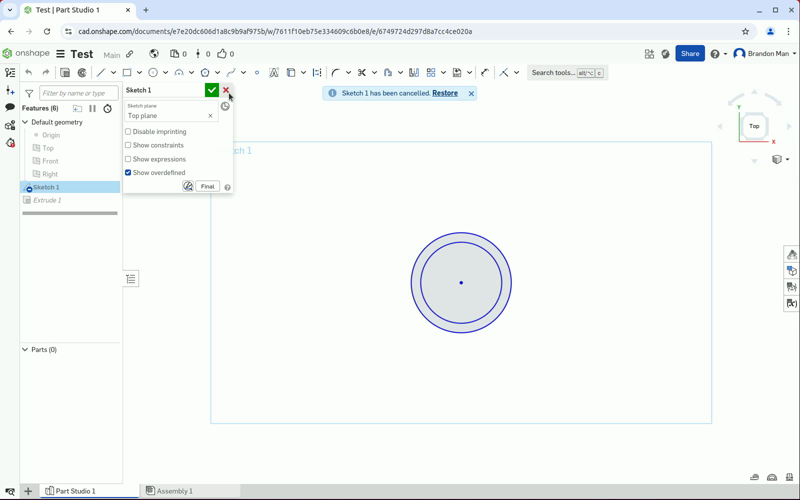
key(shift+s)
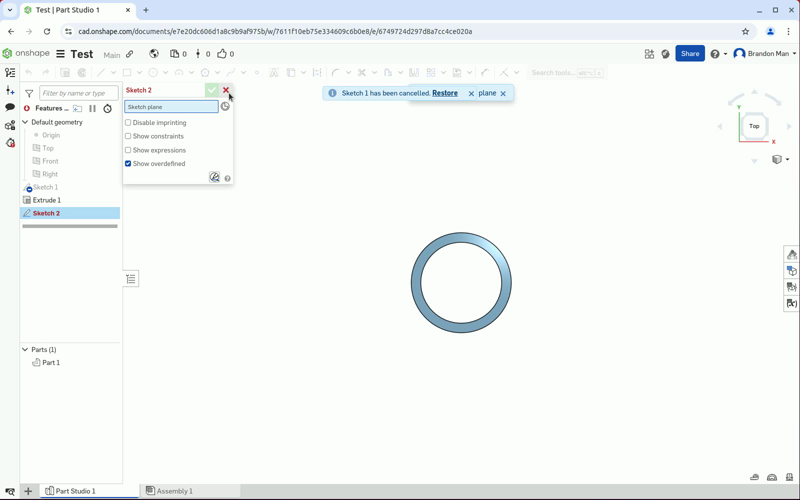
mouse_move(73, 150)
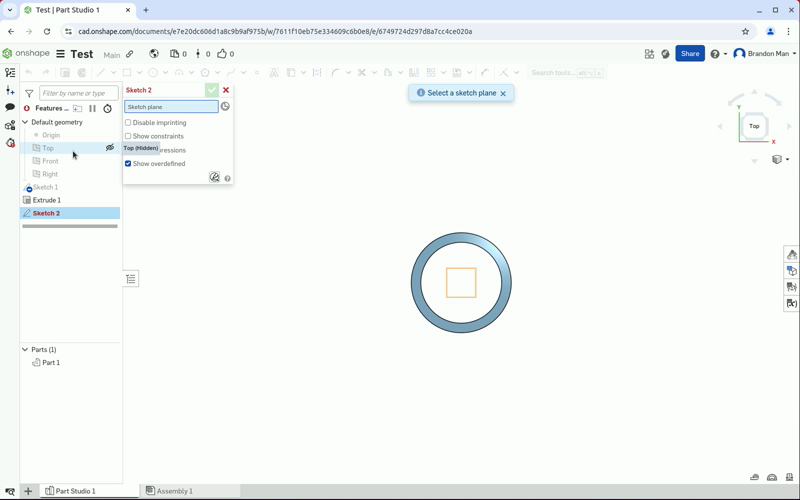
click(73, 150)
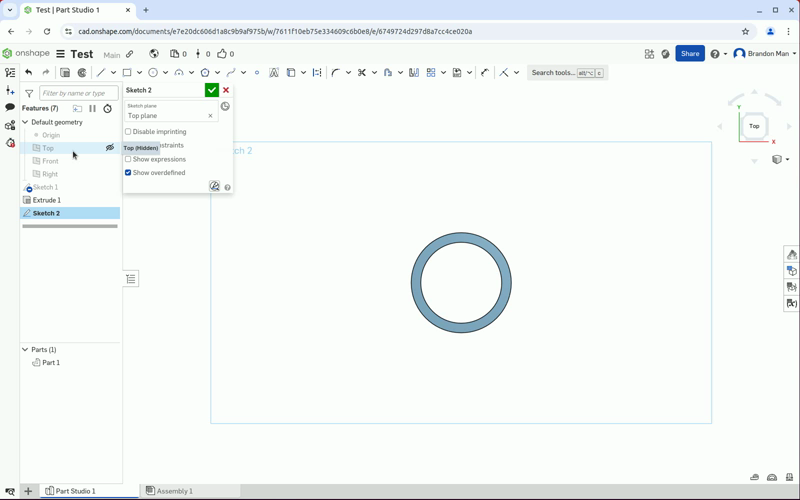
mouse_move(73, 352)
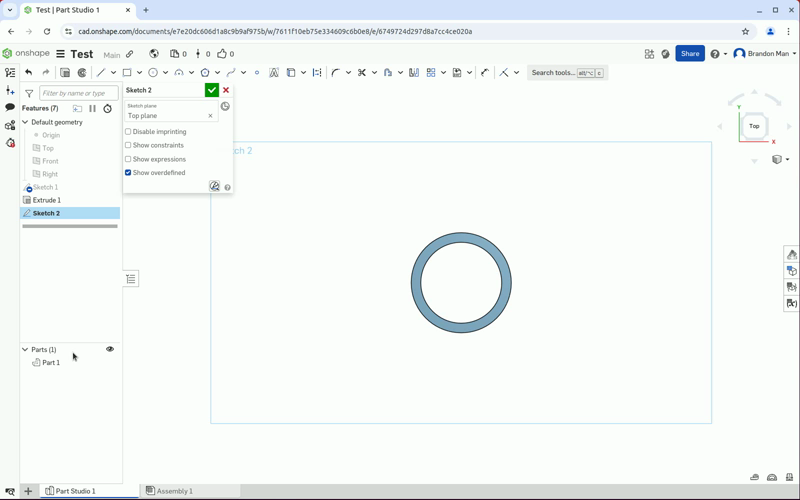
key(y)
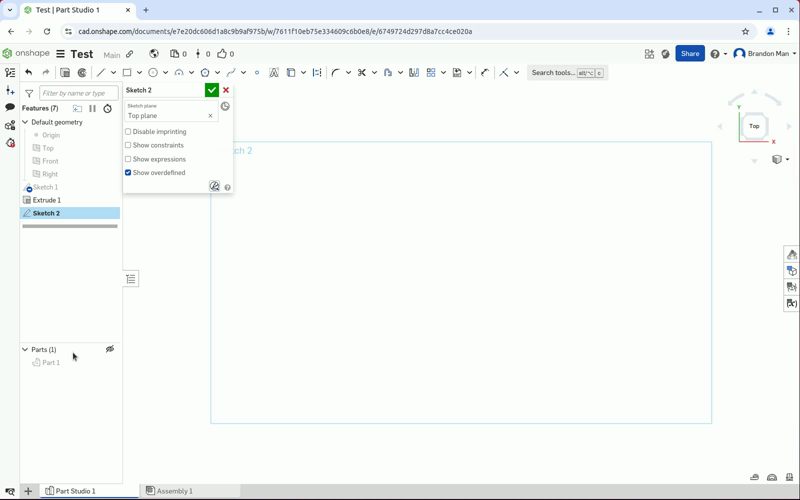
key(c)
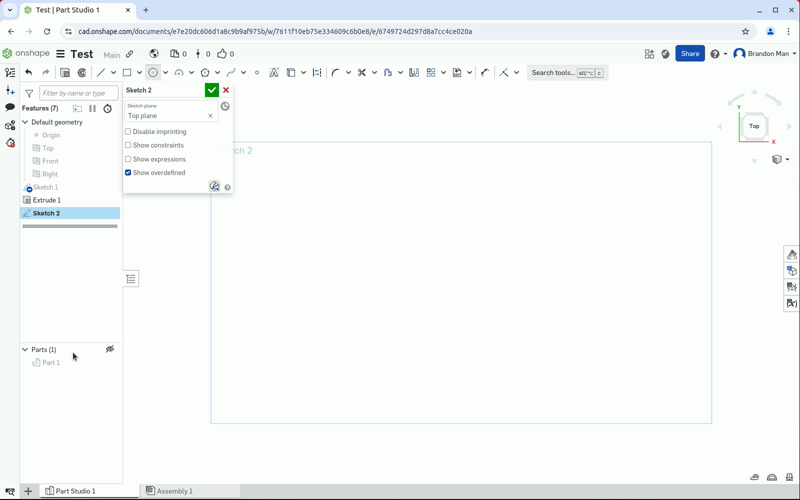
key_down(shift)
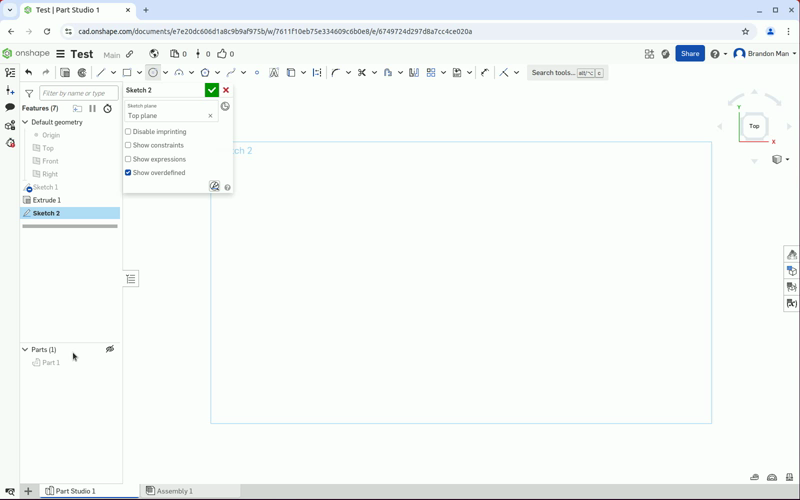
mouse_move(461, 282)
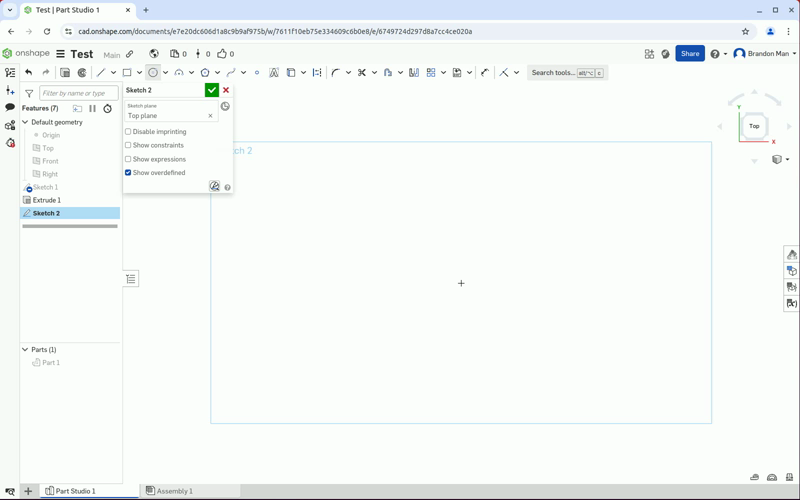
click(461, 282)
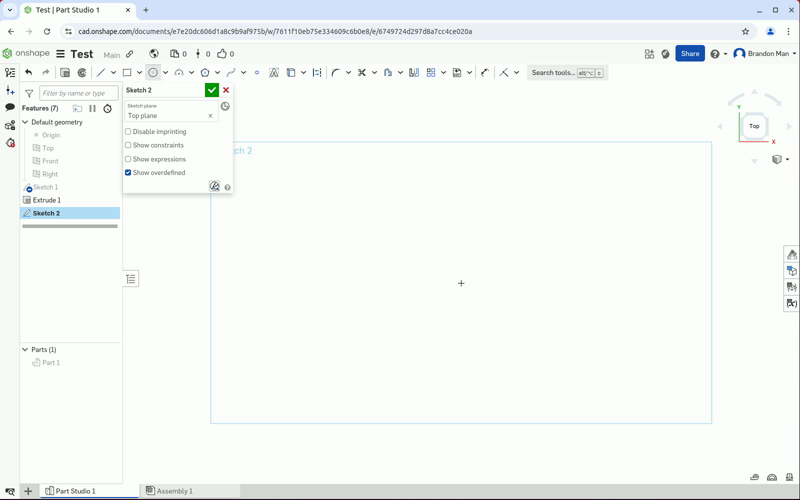
key_up(shift)
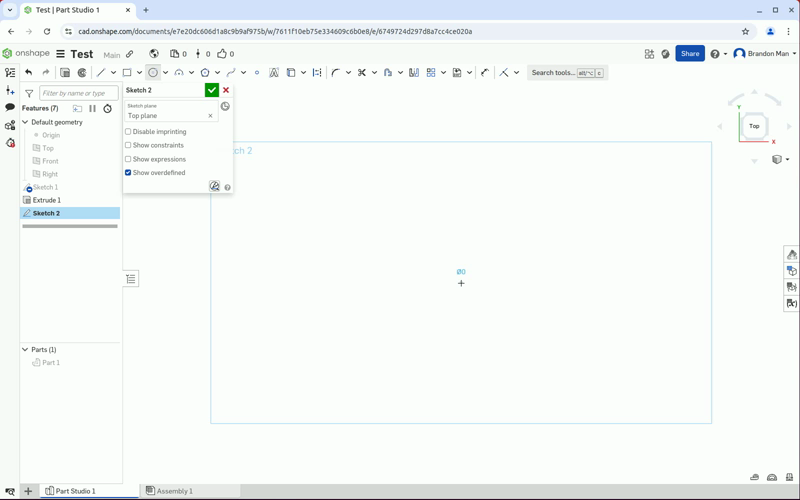
mouse_move(505, 282)
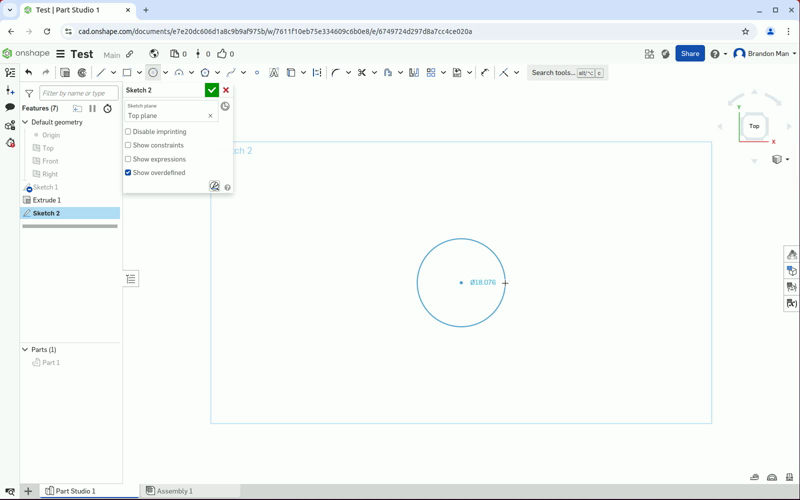
click(505, 282)
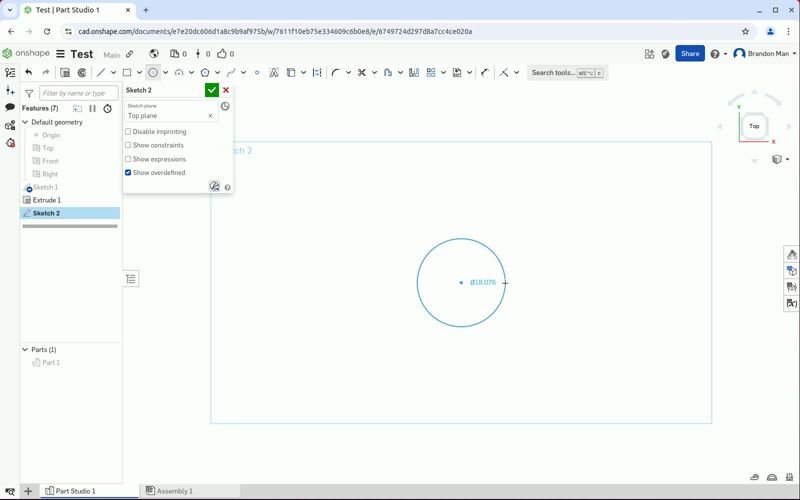
key(esc)
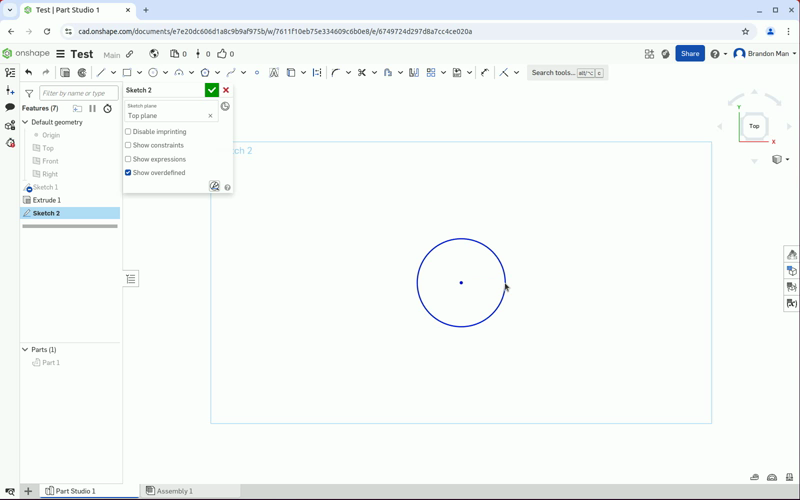
key(c)
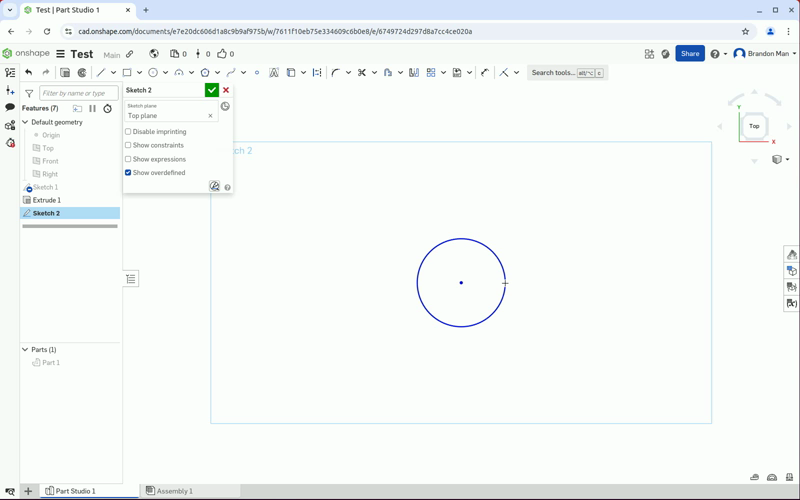
key_down(shift)
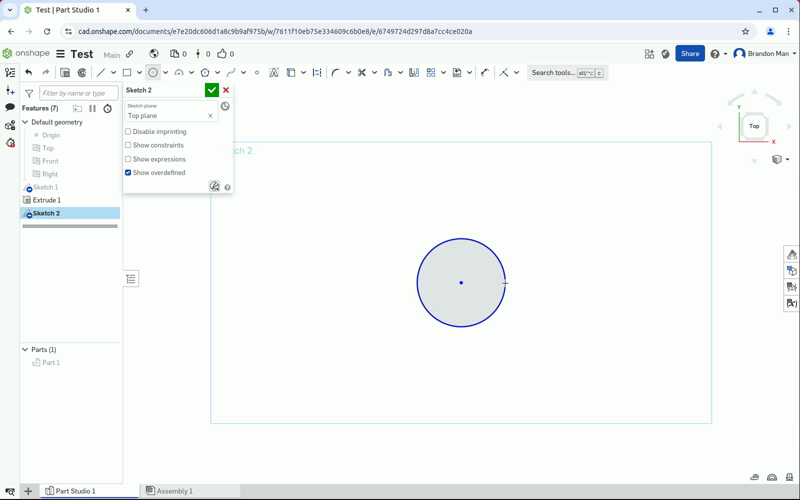
mouse_move(461, 282)
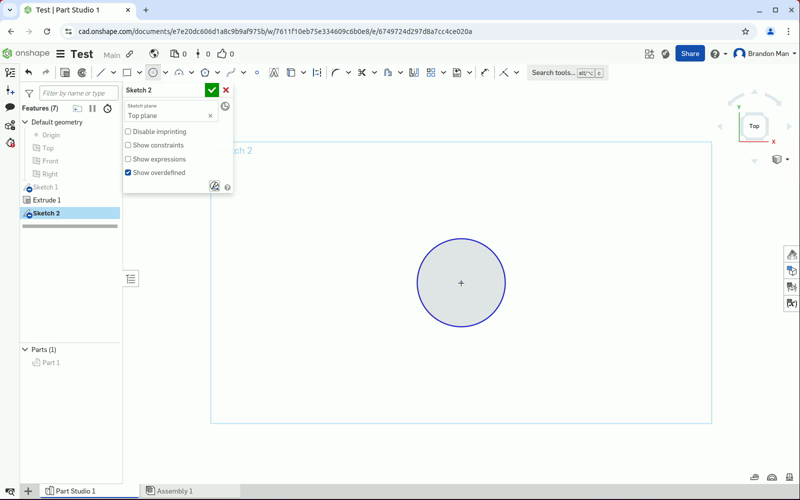
click(461, 282)
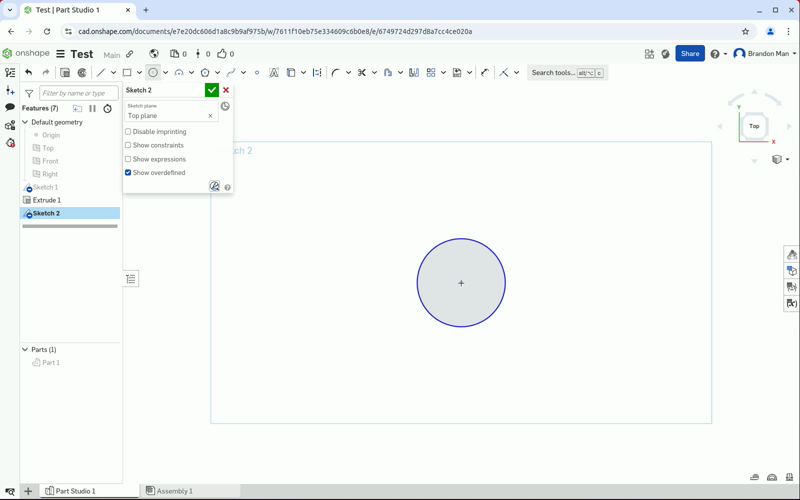
key_up(shift)
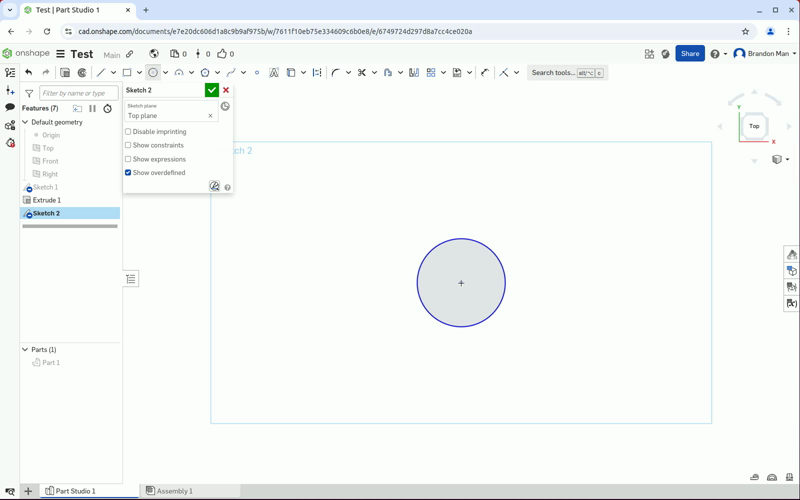
mouse_move(501, 282)
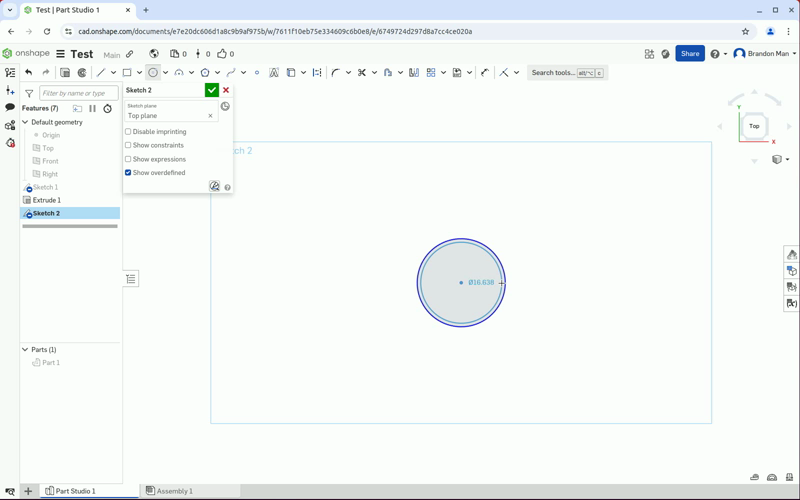
scroll(6)
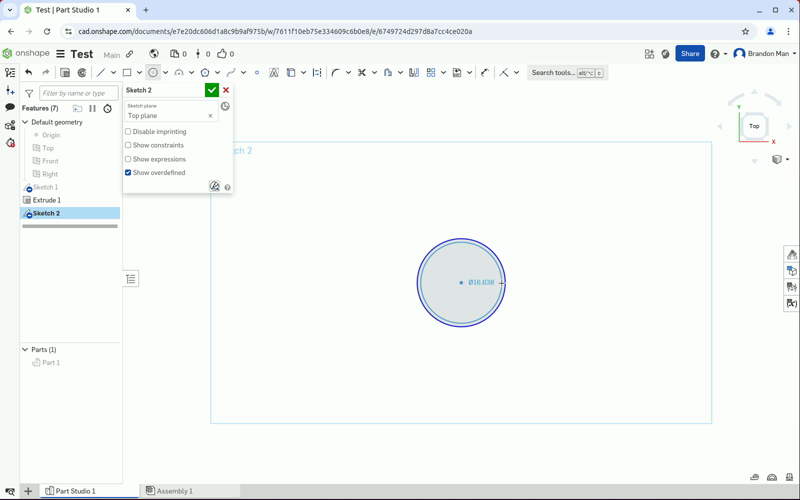
scroll(6)
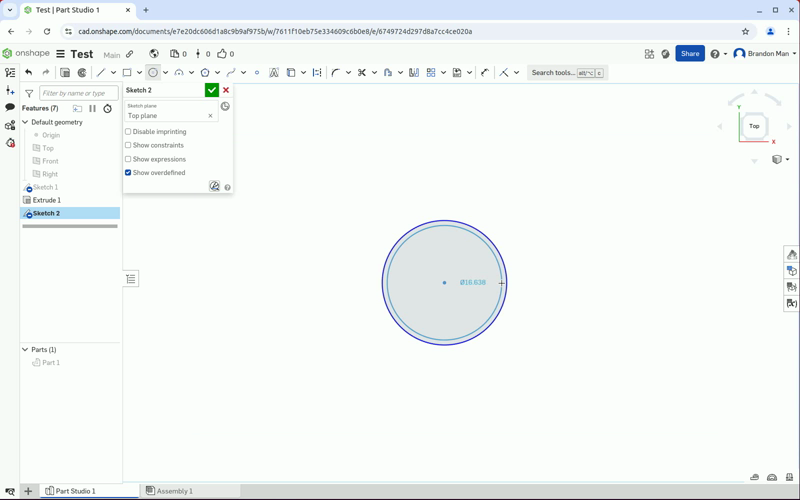
scroll(6)
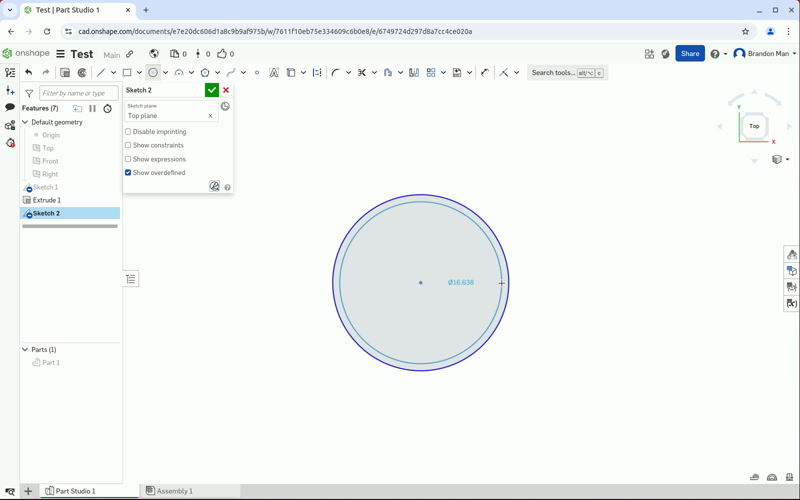
scroll(6)
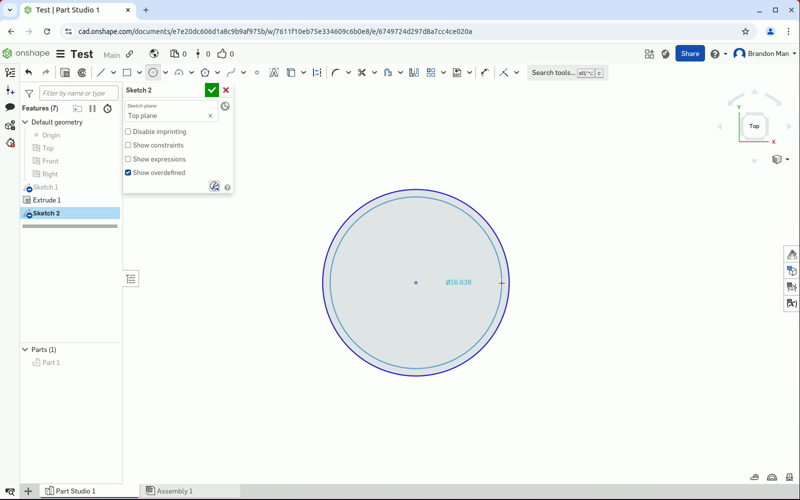
scroll(6)
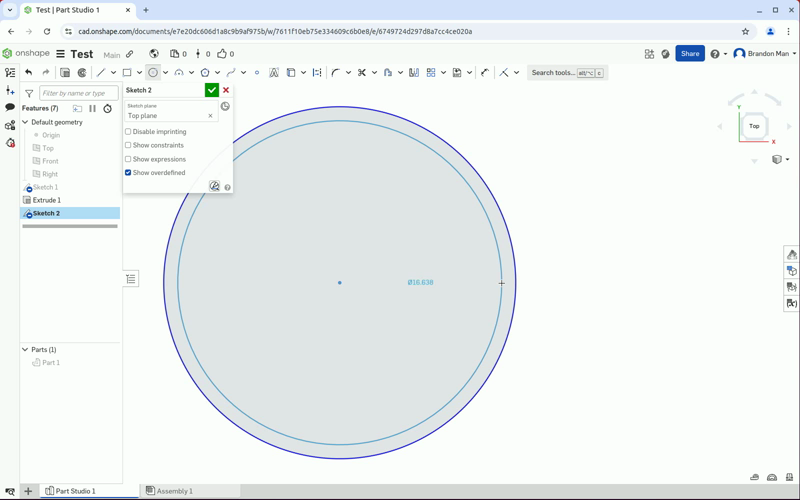
scroll(6)
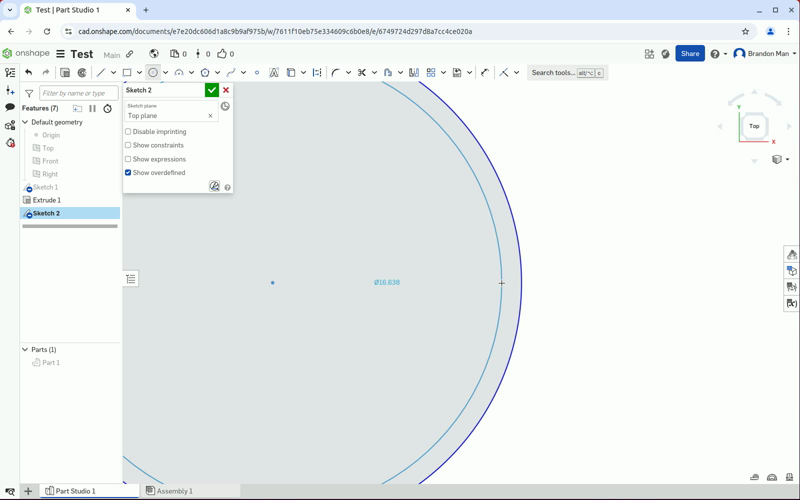
scroll(6)
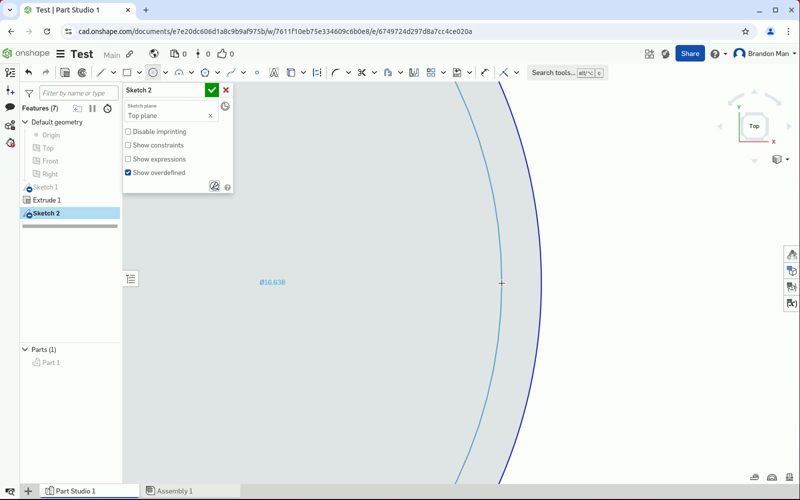
click(501, 282)
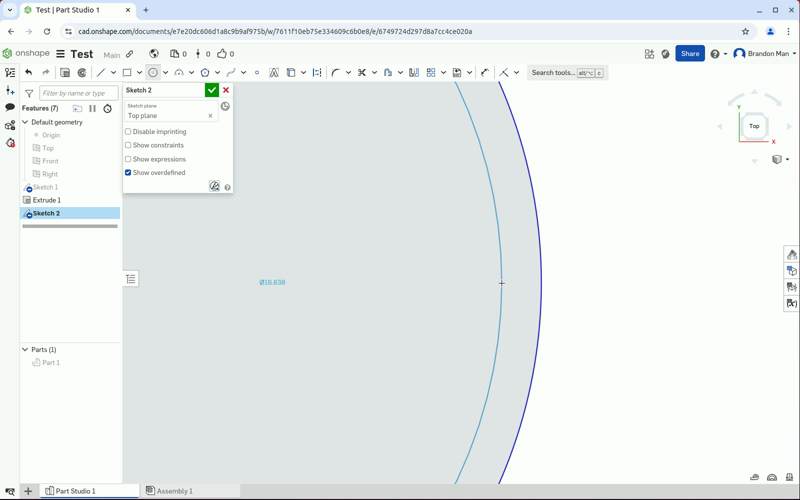
scroll(-6)
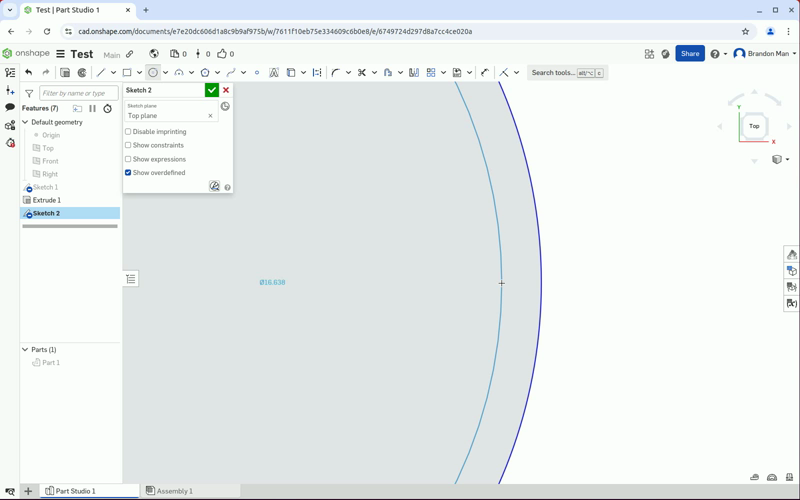
scroll(-6)
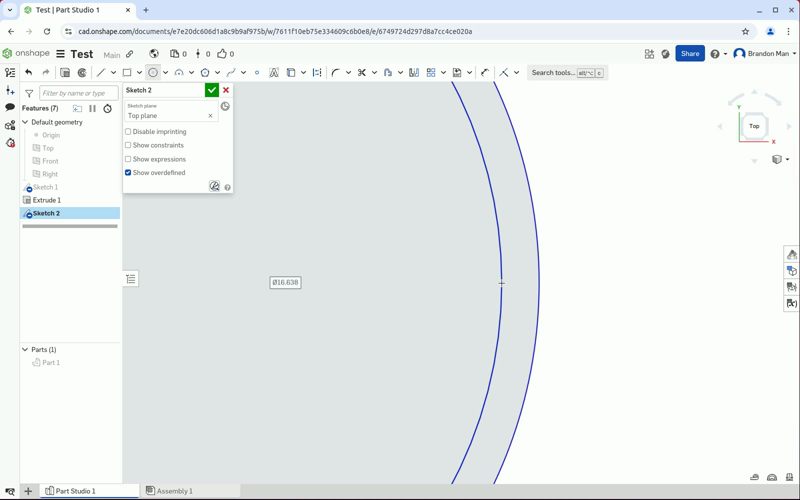
scroll(-6)
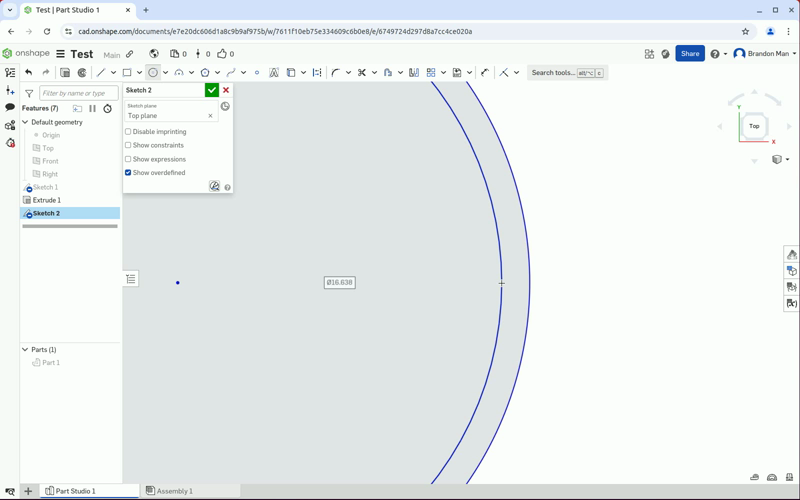
scroll(-6)
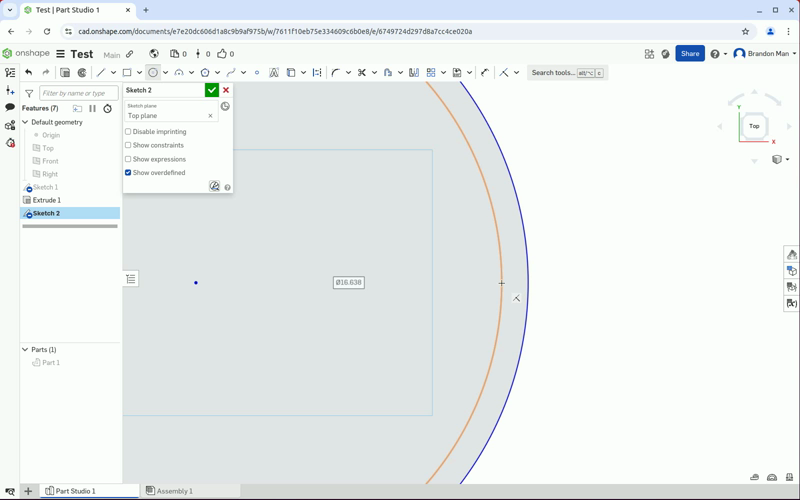
scroll(-6)
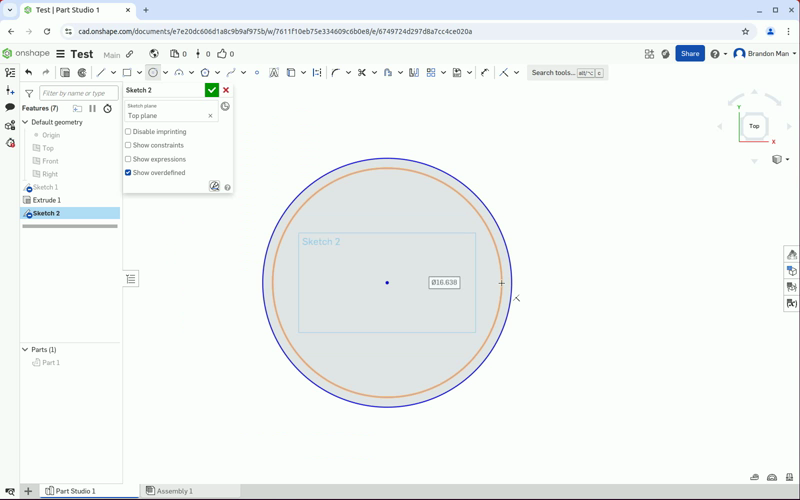
scroll(-6)
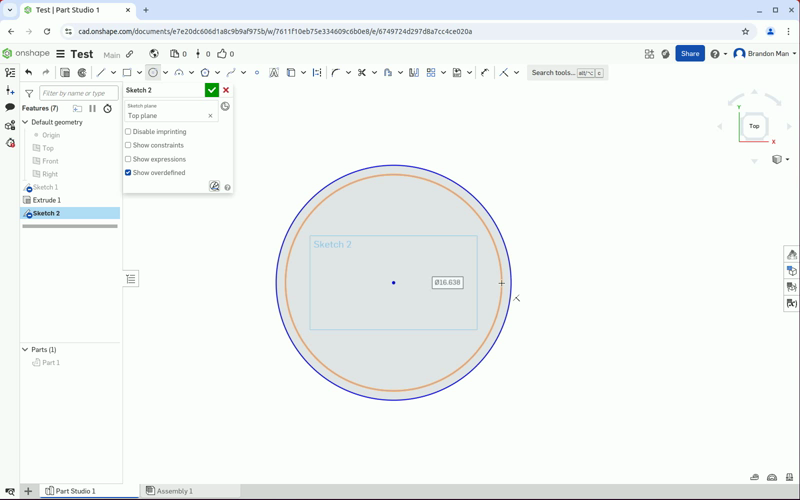
scroll(-6)
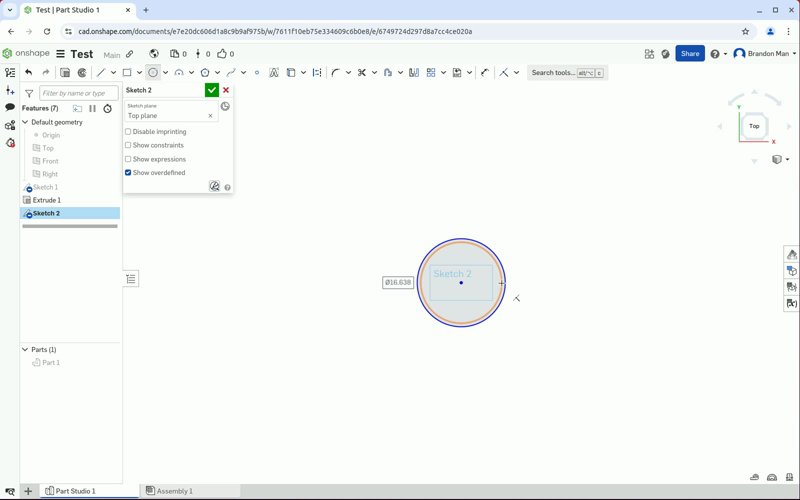
key(esc)
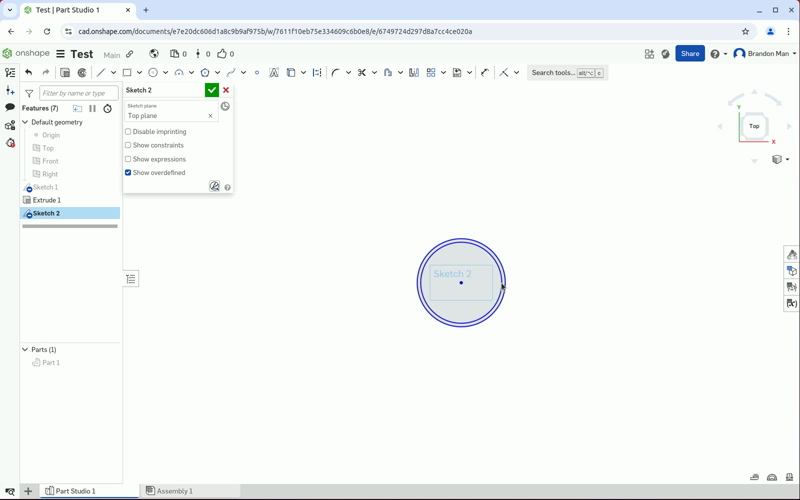
mouse_move(426, 304)
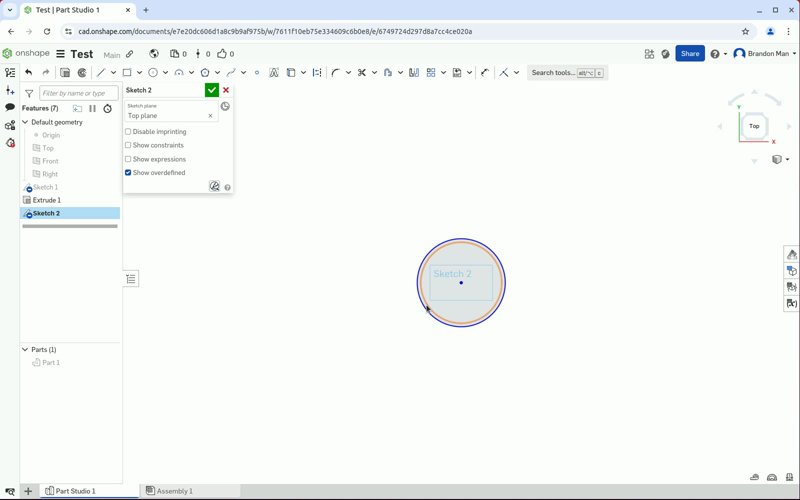
scroll(6)
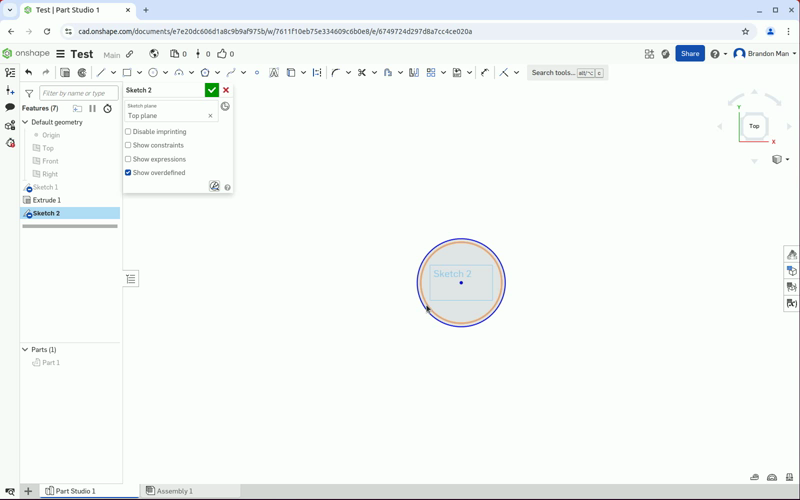
scroll(6)
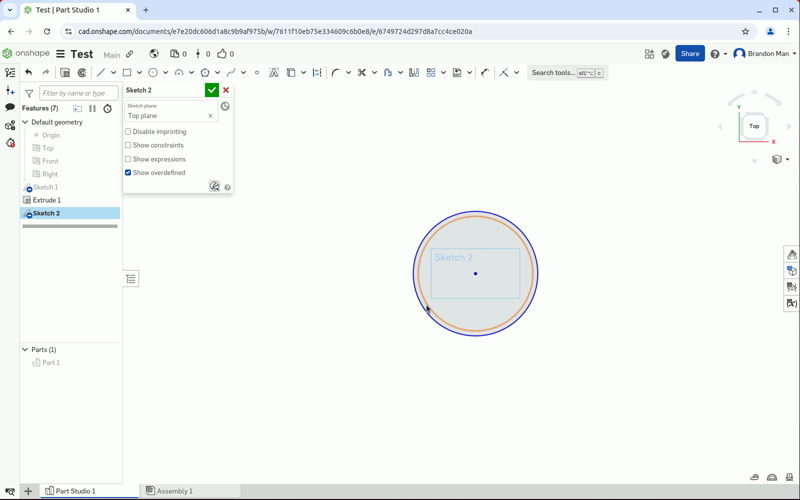
scroll(6)
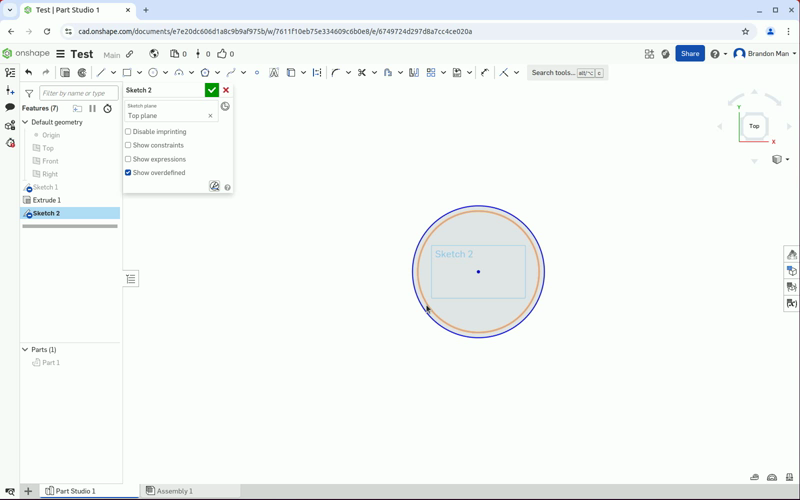
scroll(6)
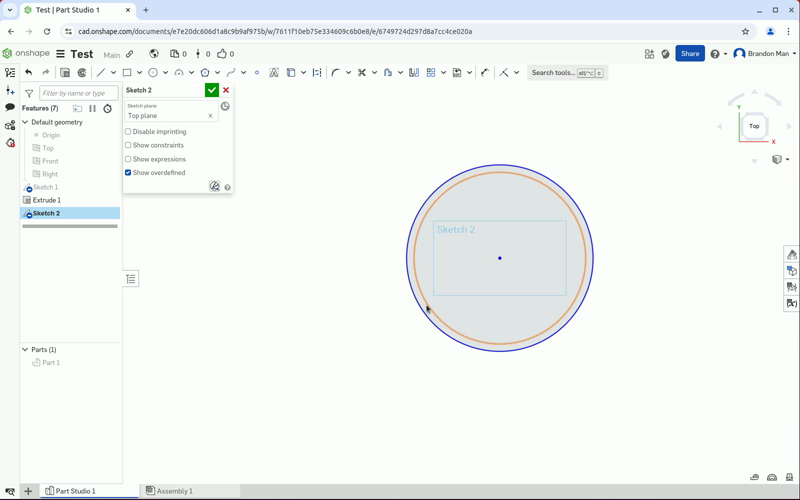
scroll(6)
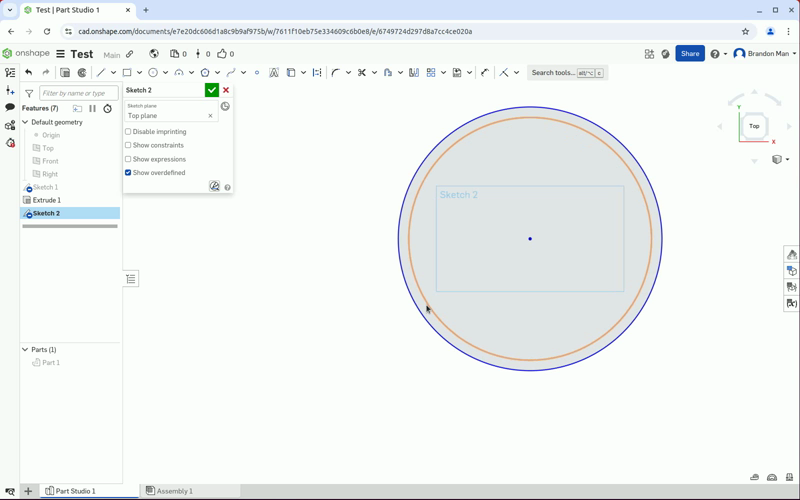
scroll(6)
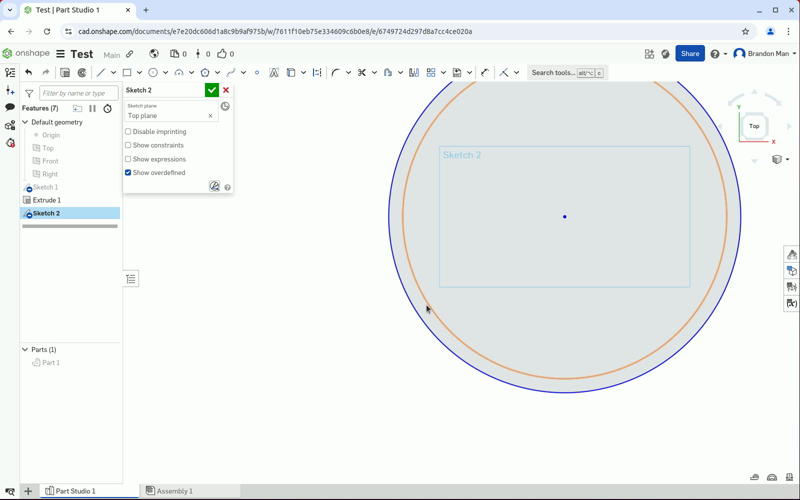
scroll(6)
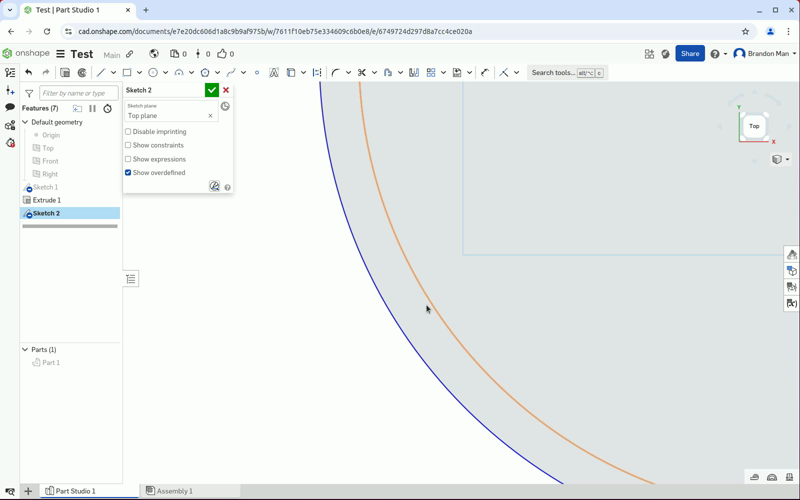
click(426, 304)
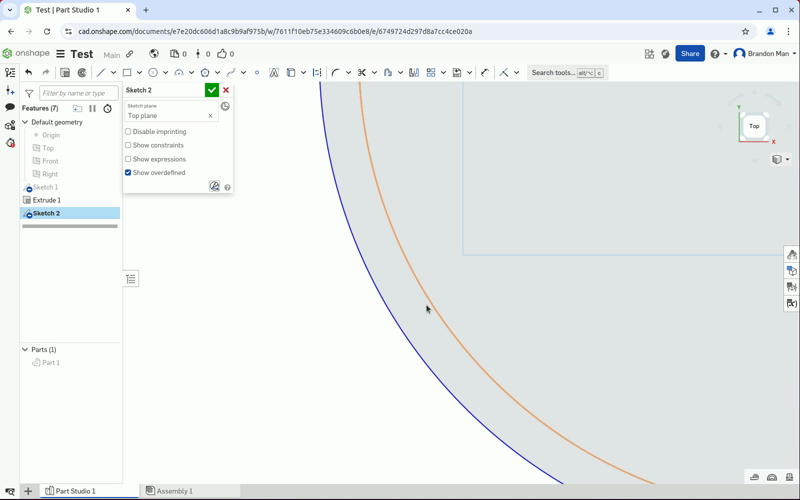
scroll(-6)
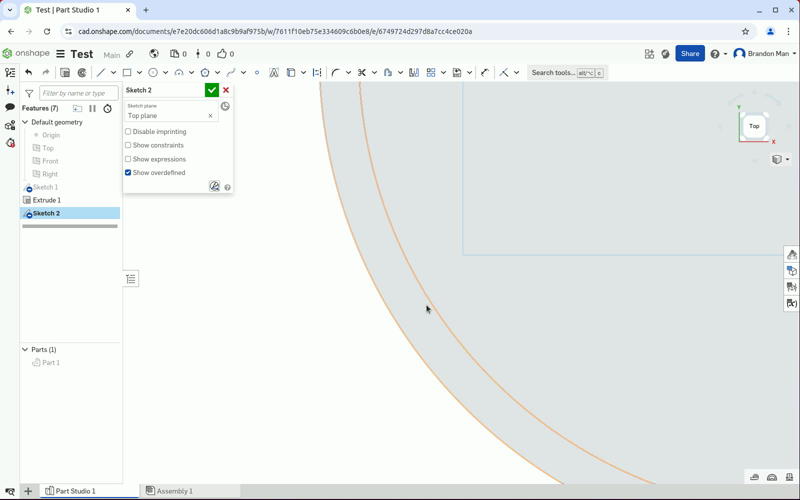
scroll(-6)
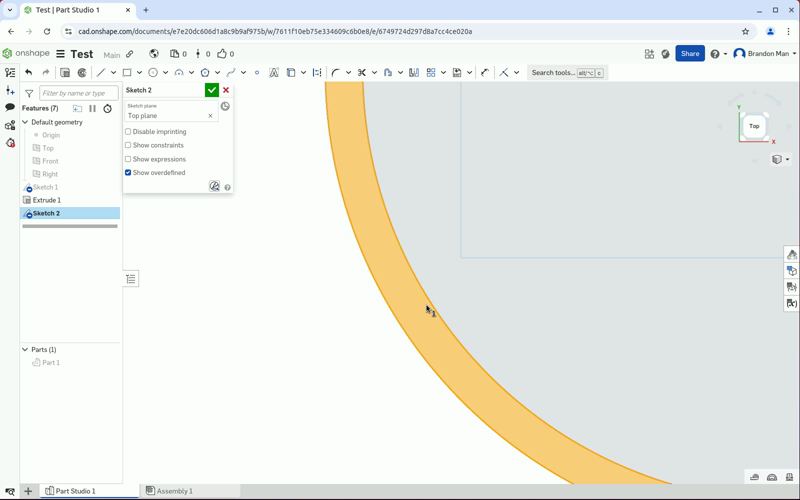
scroll(-6)
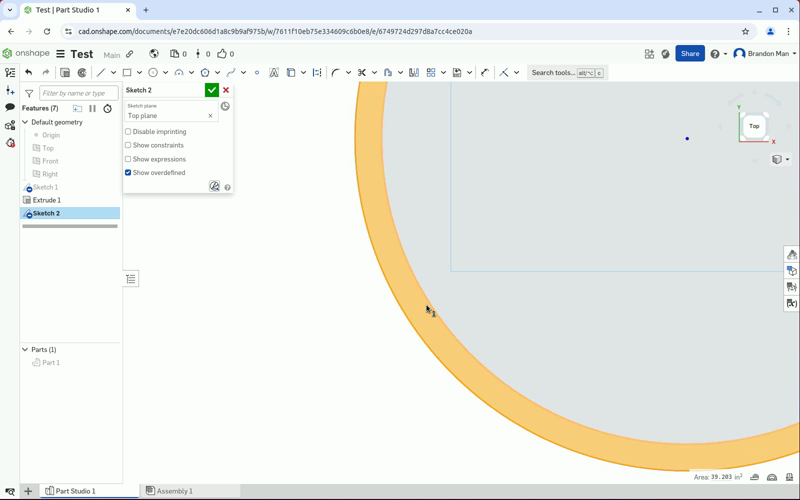
scroll(-6)
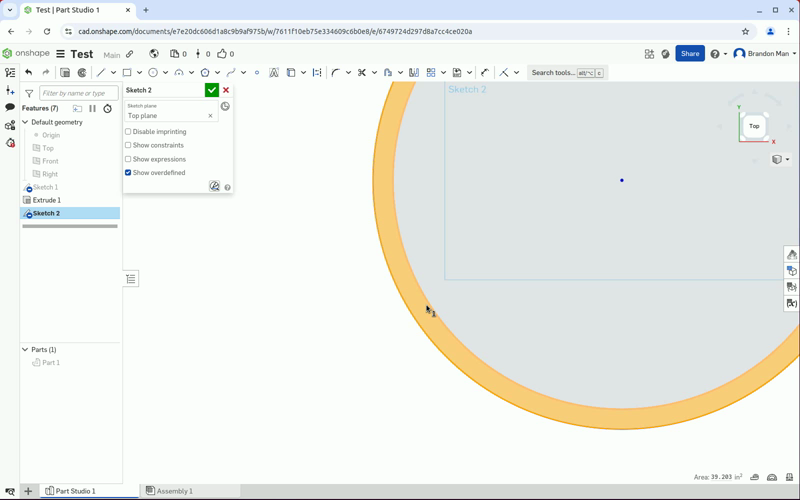
scroll(-6)
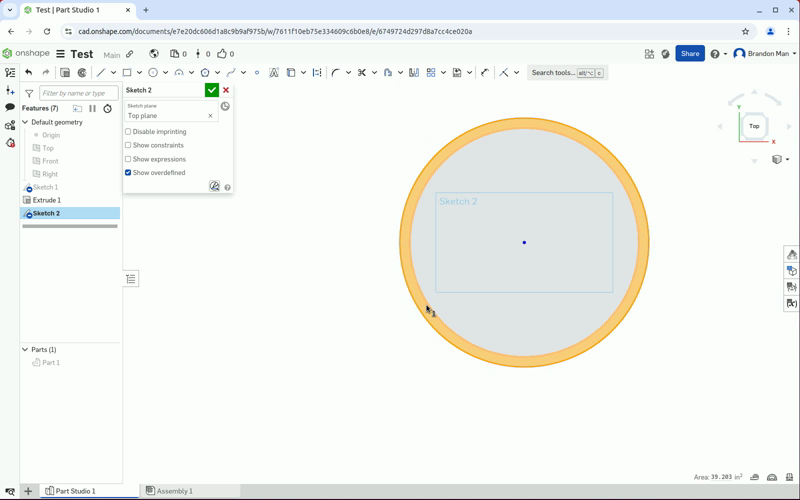
scroll(-6)
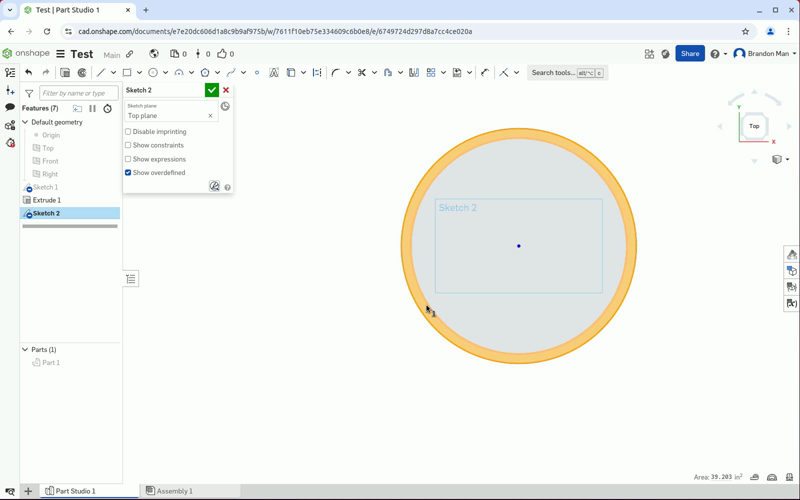
scroll(-6)
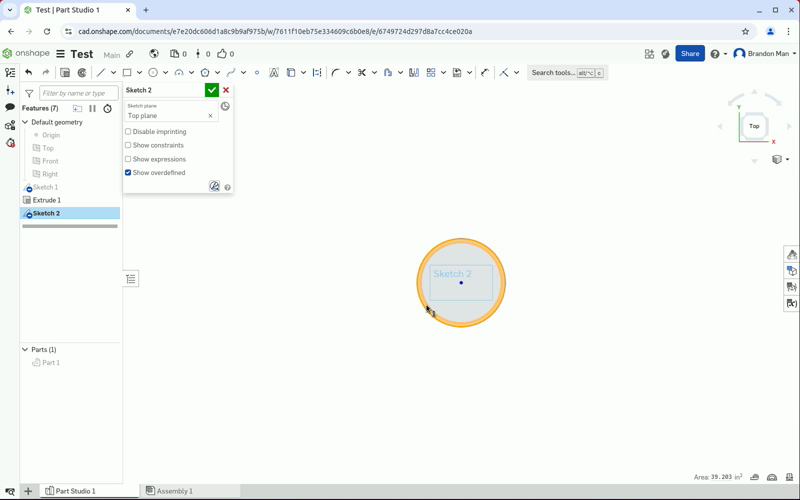
mouse_move(73, 352)
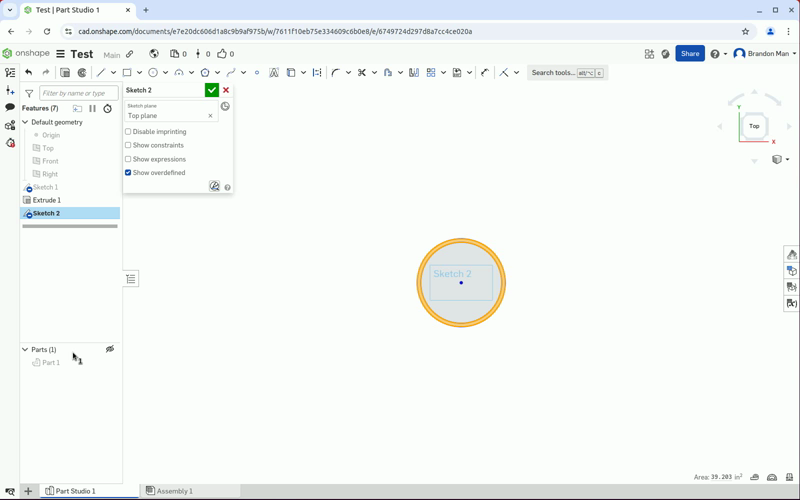
key(shift+y)
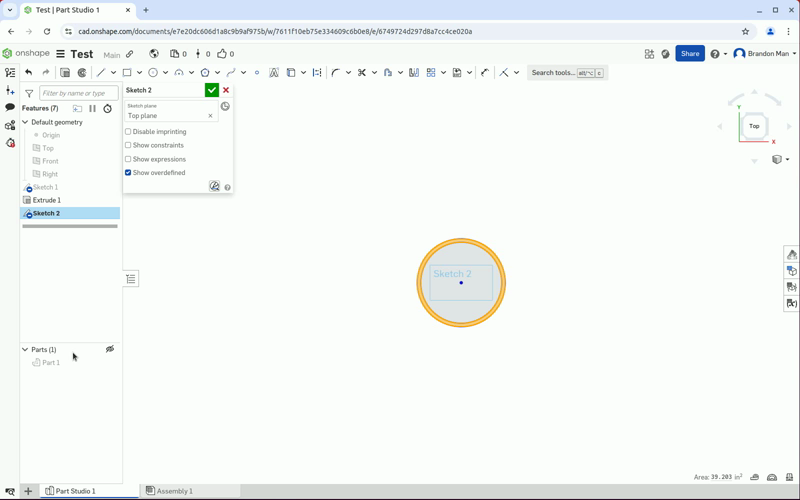
key(shift+e)
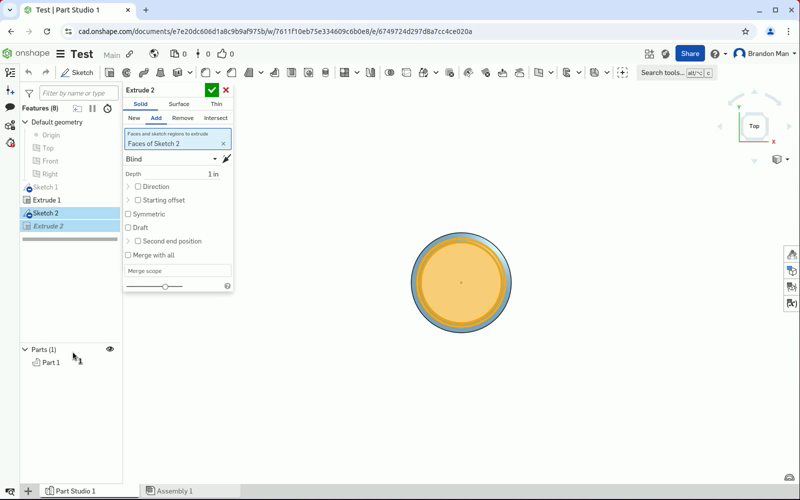
mouse_move(143, 106)
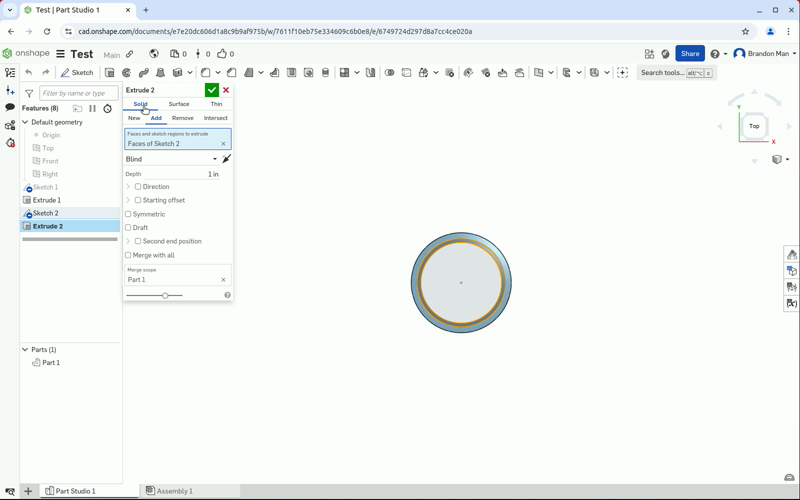
click(143, 106)
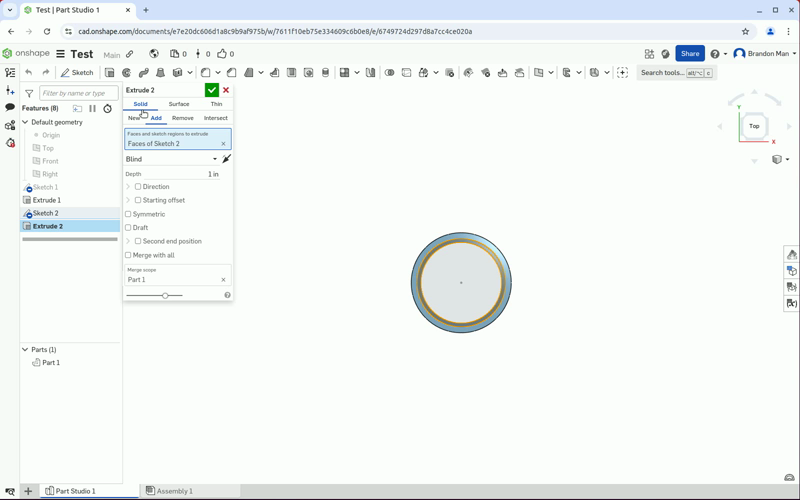
mouse_move(137, 120)
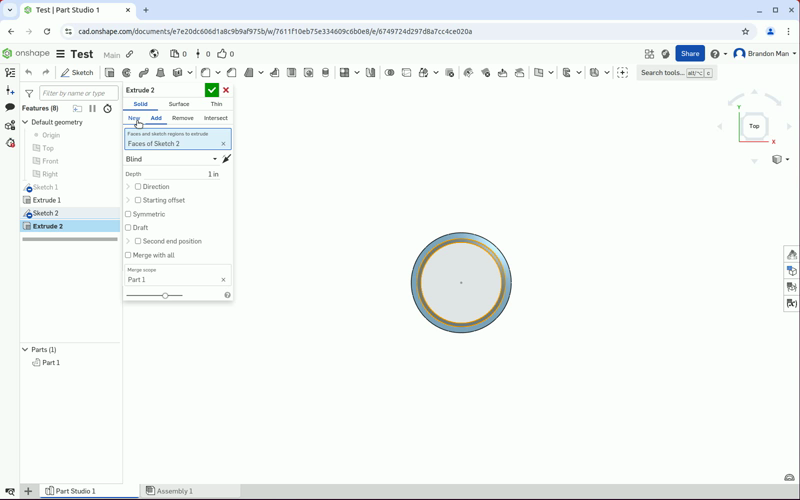
click(137, 120)
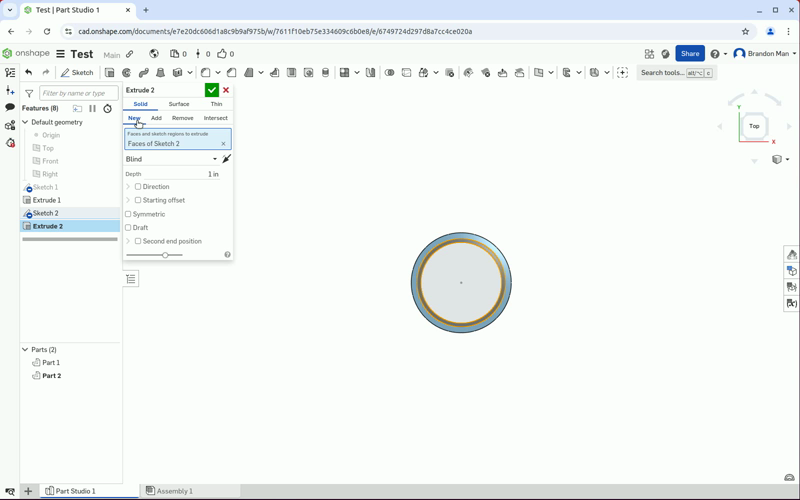
key(tab, 4)
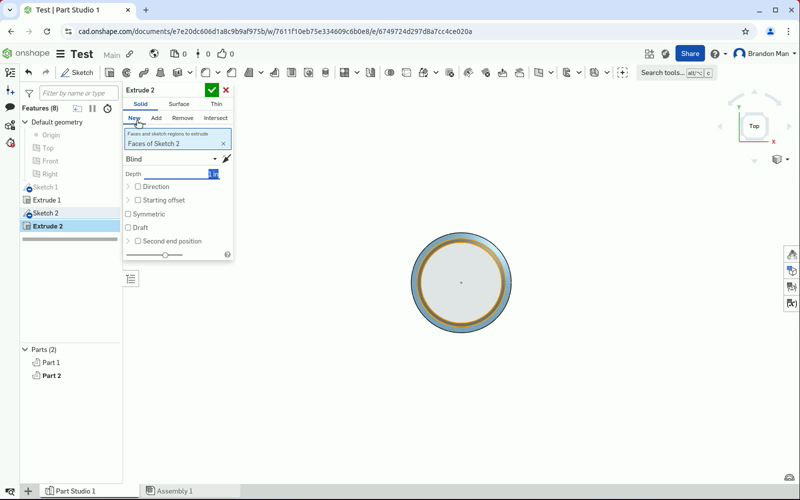
text(23.108)
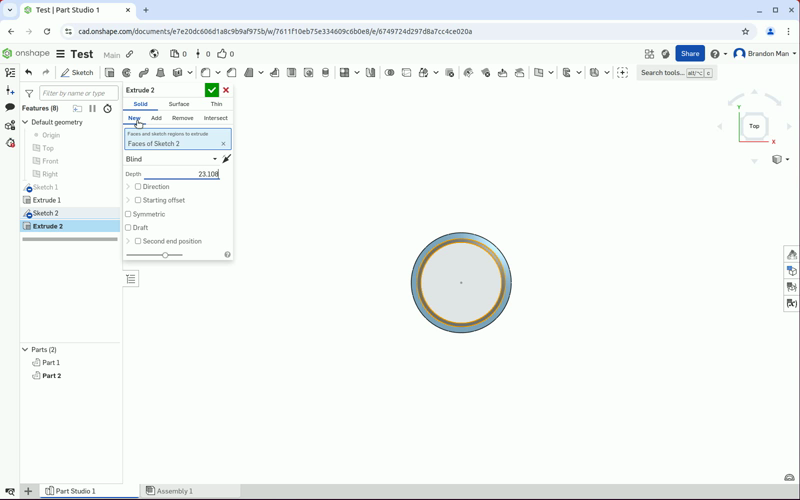
key(enter)
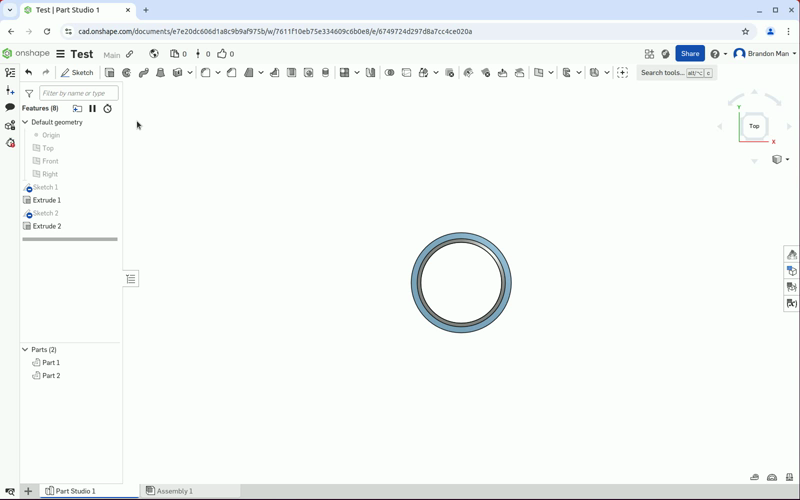
key(shift+h)
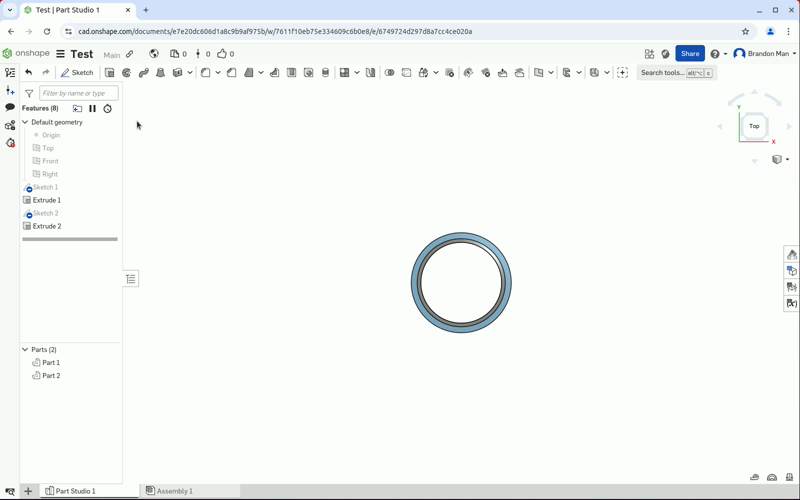
key(shift+h)
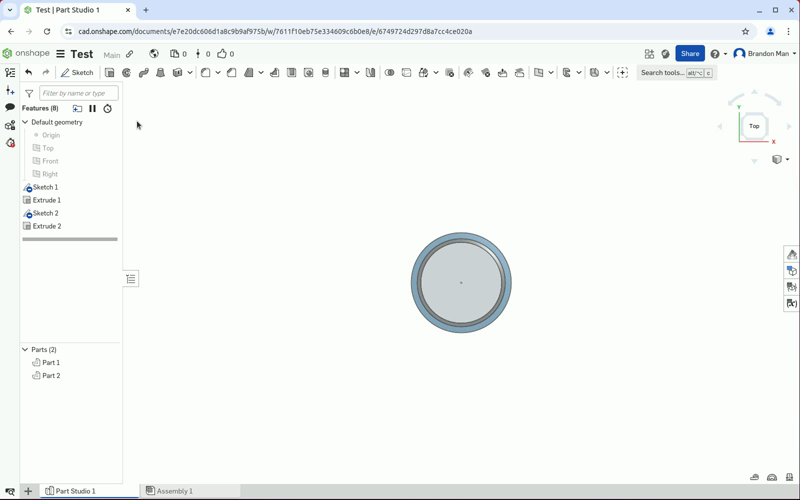
key(shift+7)
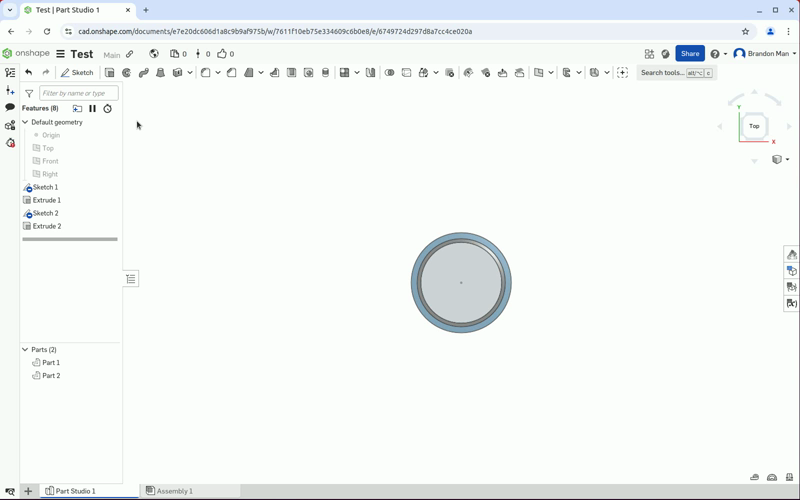
key(up, 3)
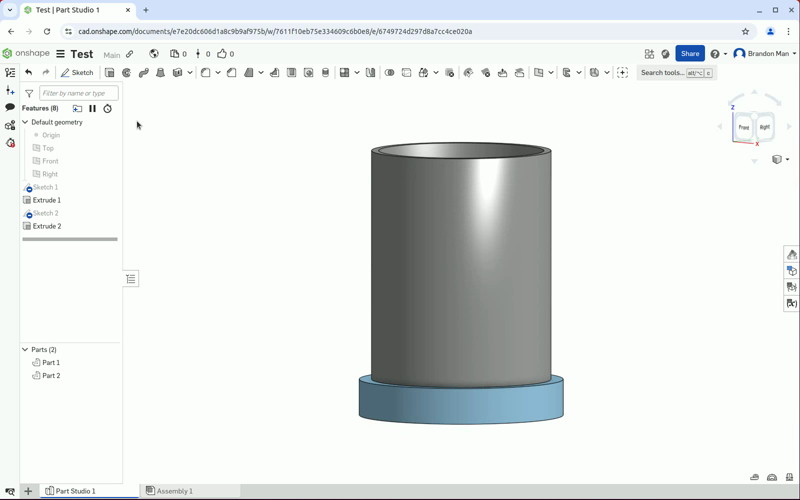
key(left, 3)
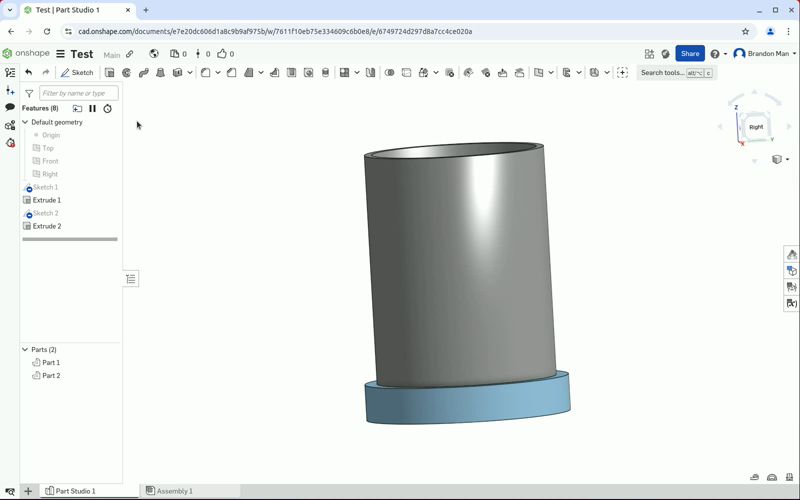
key(right, 3)
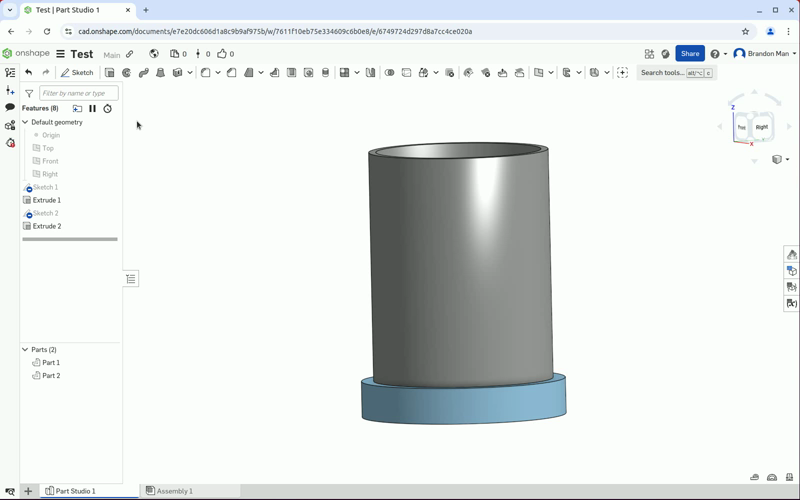
key(down, 3)
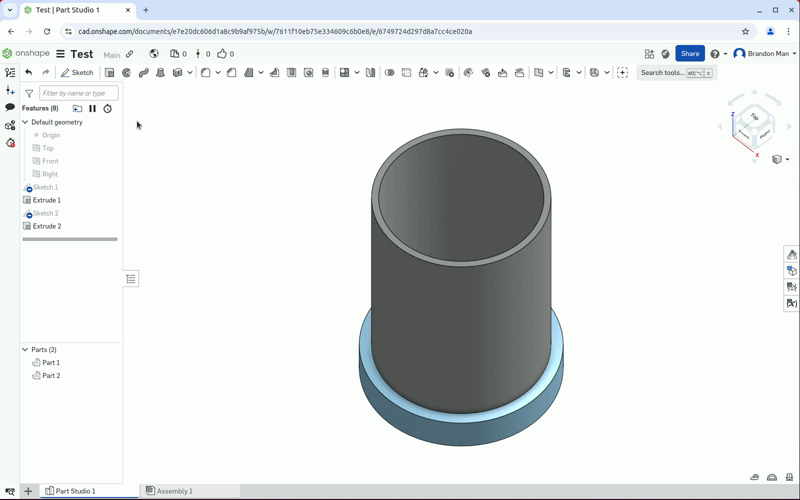
mouse_move(73, 189)
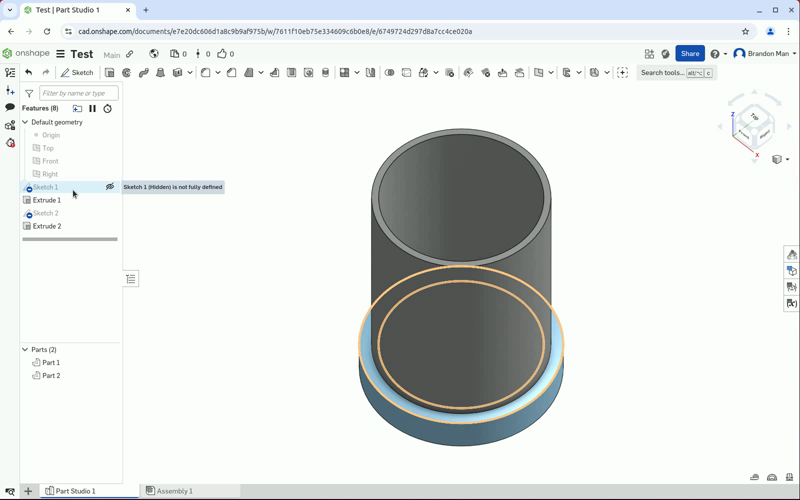
click(73, 189)